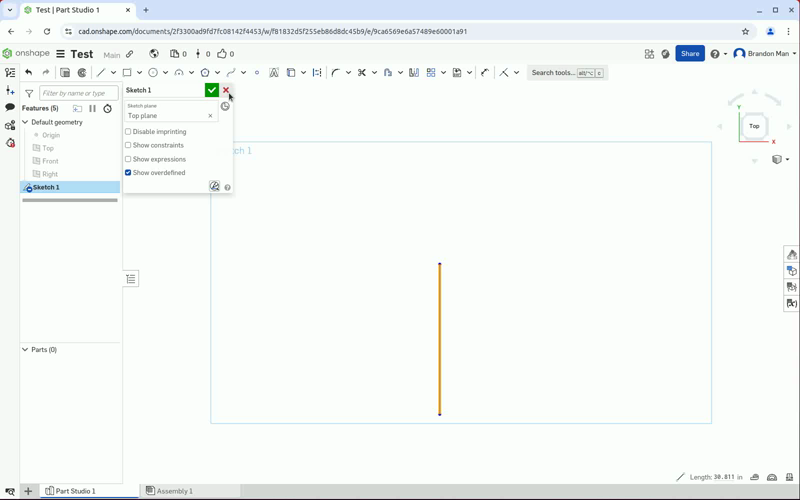
key(shift+h)
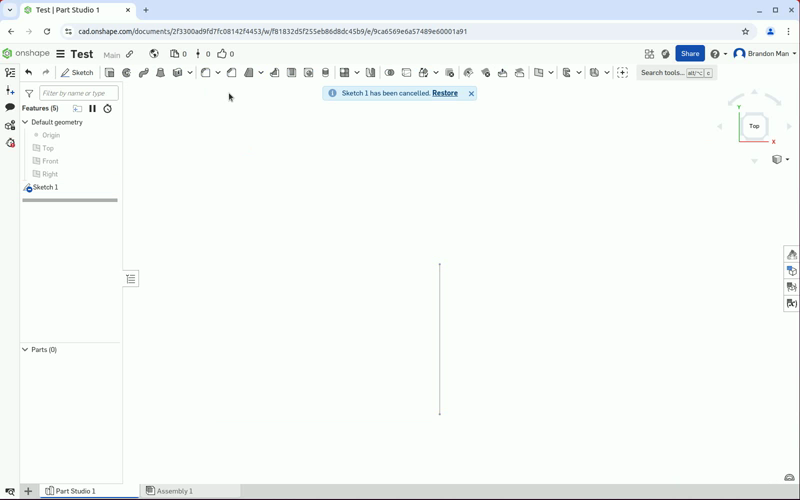
key(shift+s)
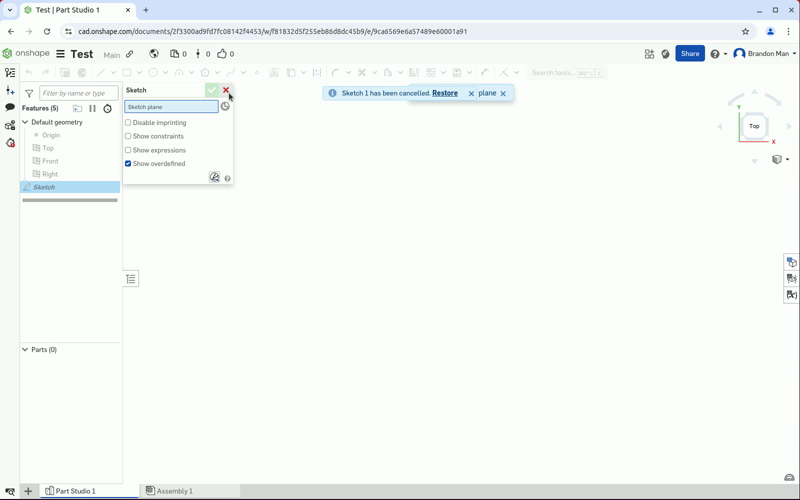
mouse_move(73, 150)
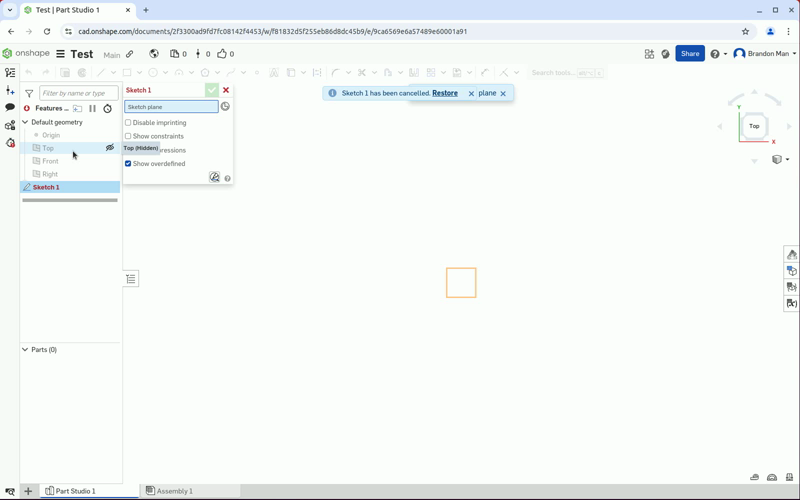
click(73, 150)
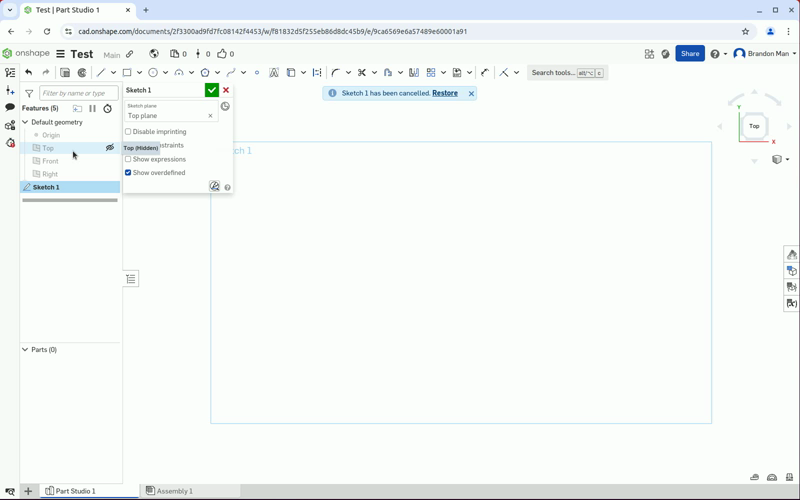
mouse_move(73, 352)
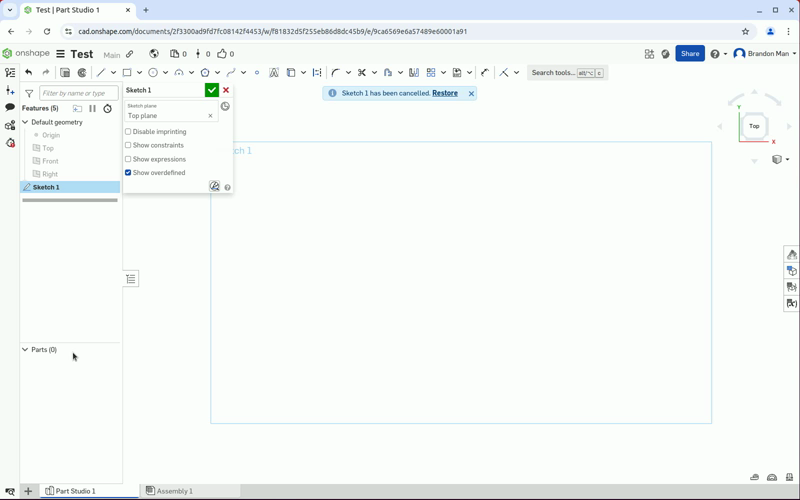
key(y)
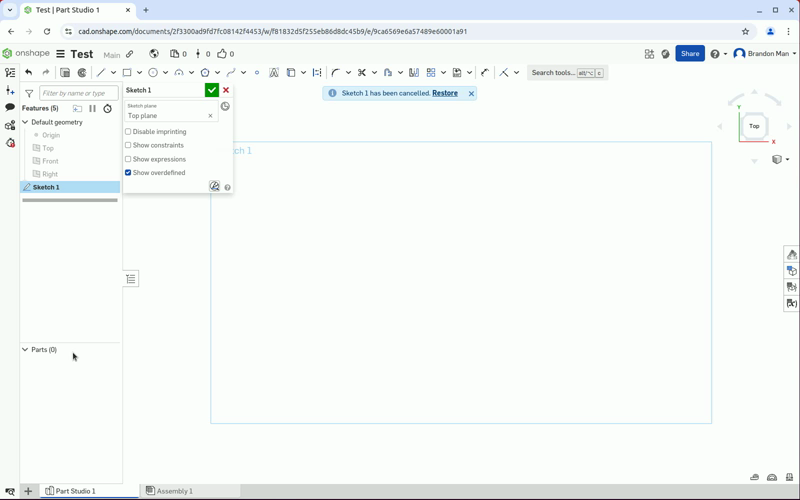
key(l)
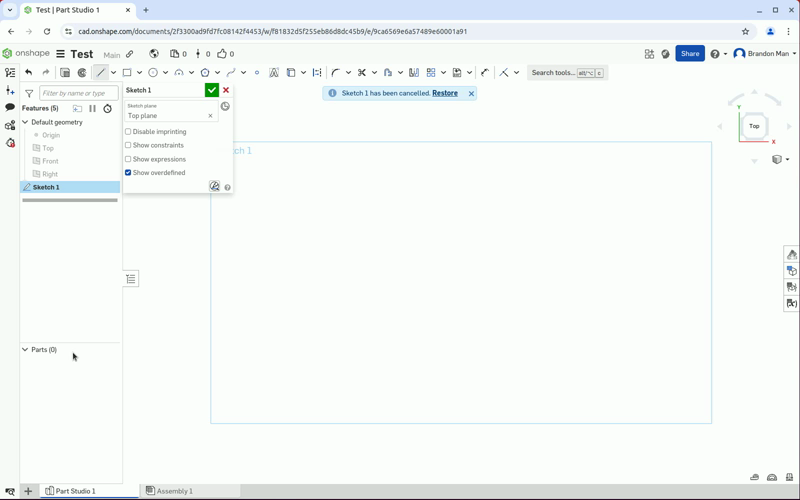
key_down(shift)
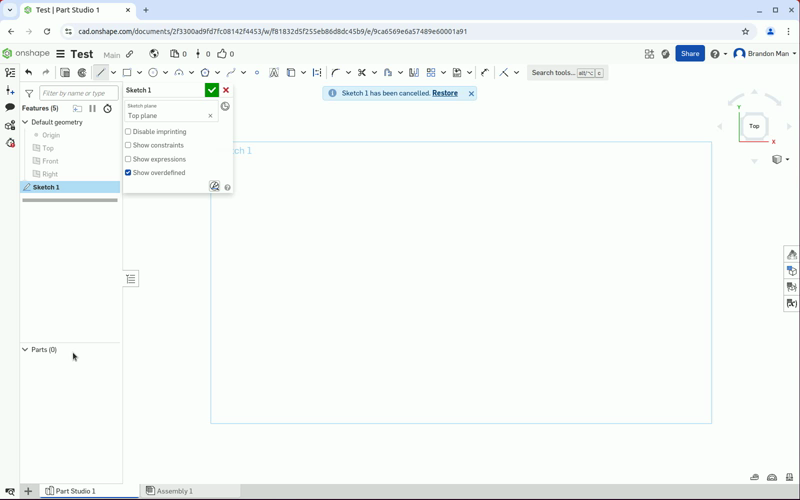
mouse_move(348, 314)
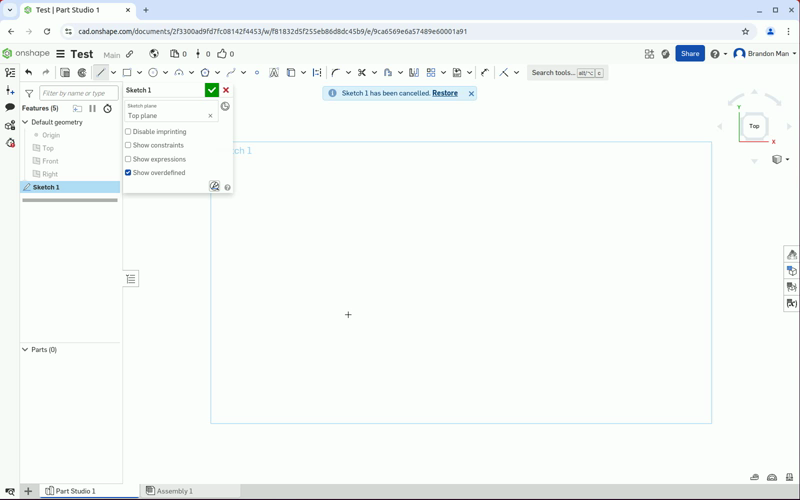
click(348, 314)
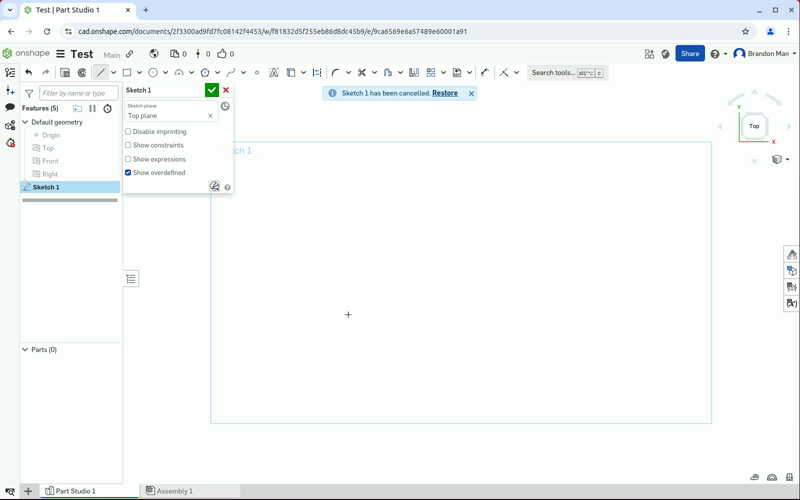
key_up(shift)
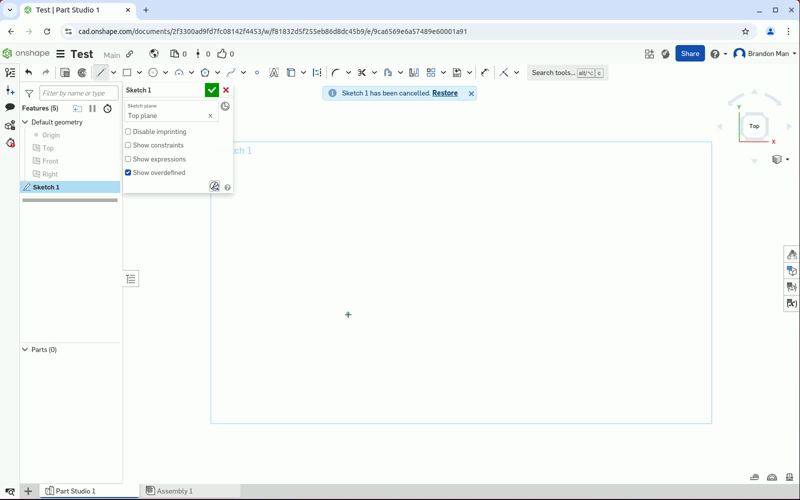
key_down(shift)
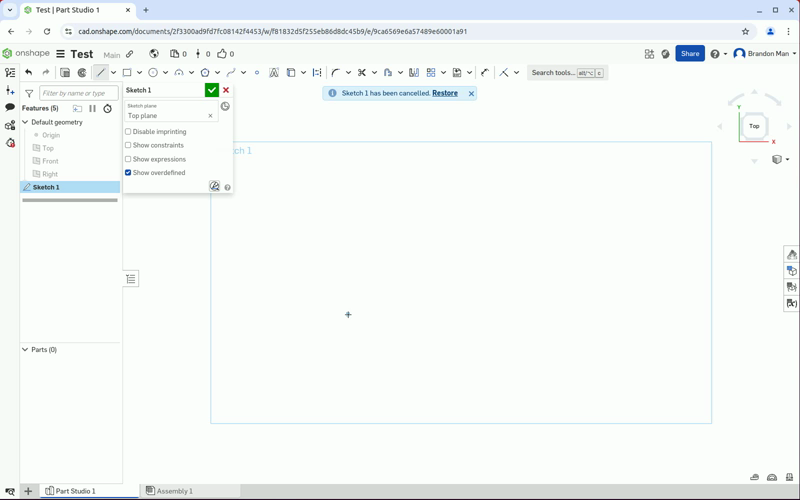
mouse_move(572, 314)
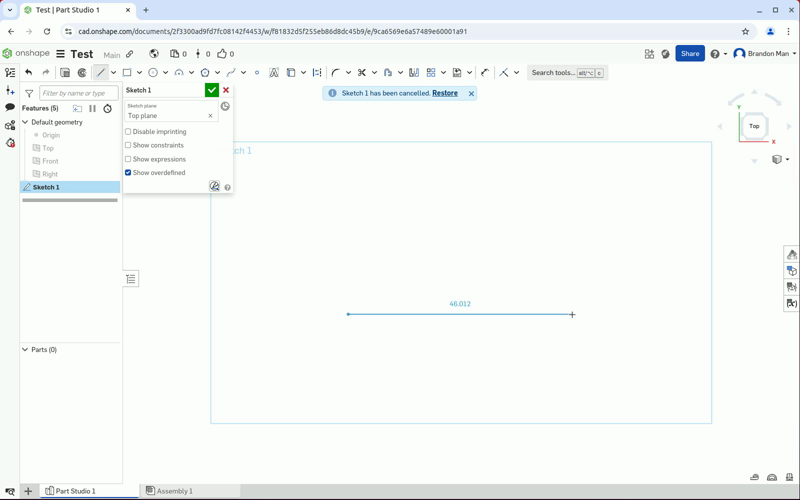
click(572, 314)
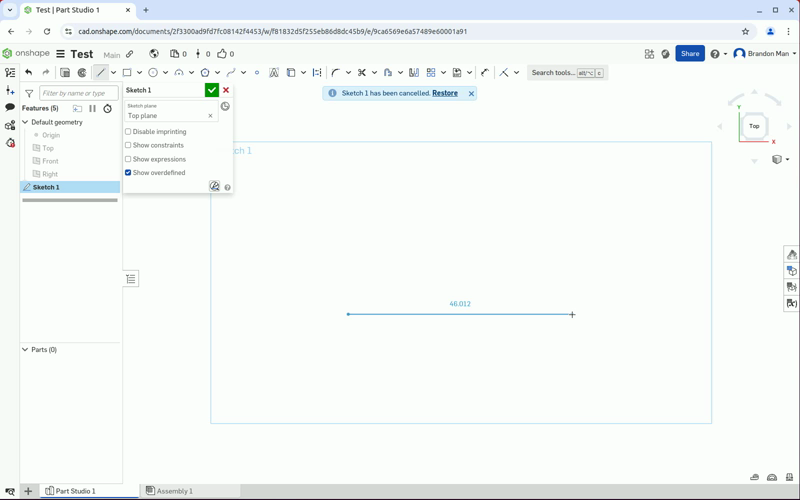
key_up(shift)
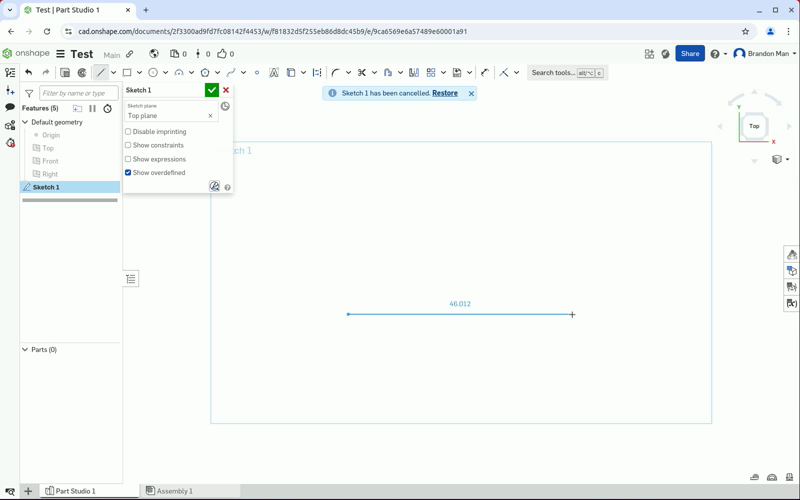
key_down(shift)
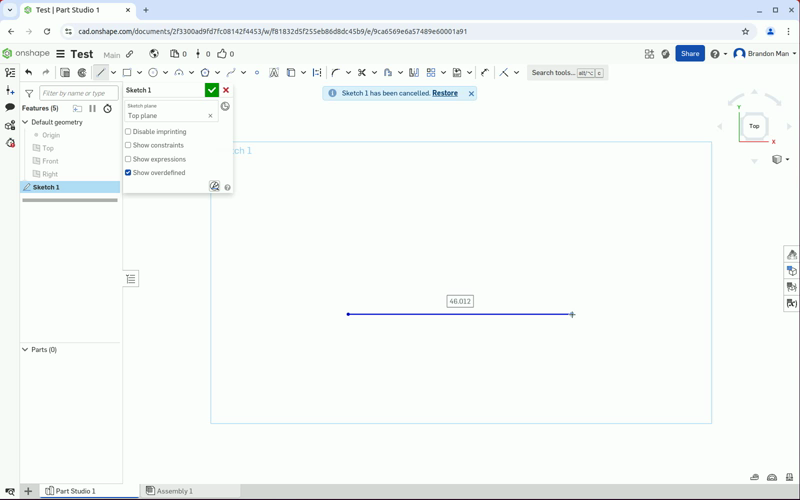
mouse_move(572, 253)
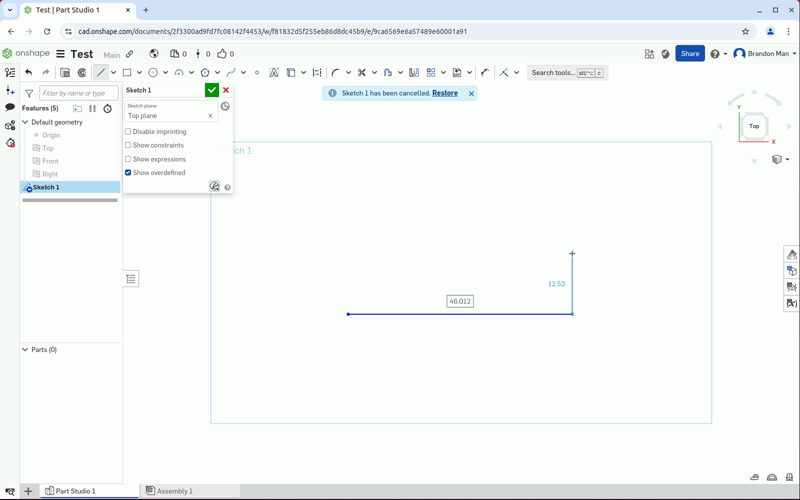
click(572, 253)
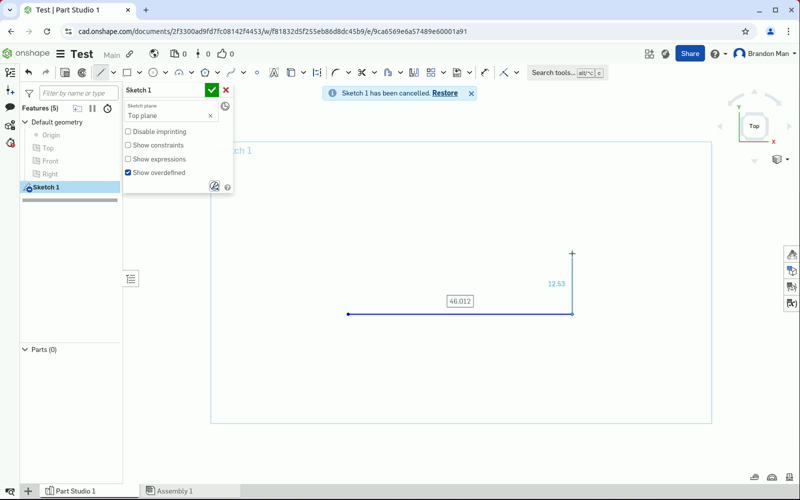
key_up(shift)
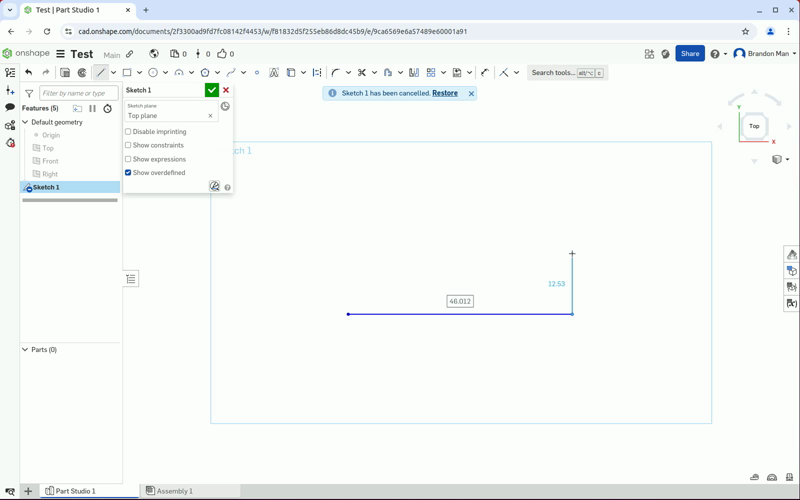
key_down(shift)
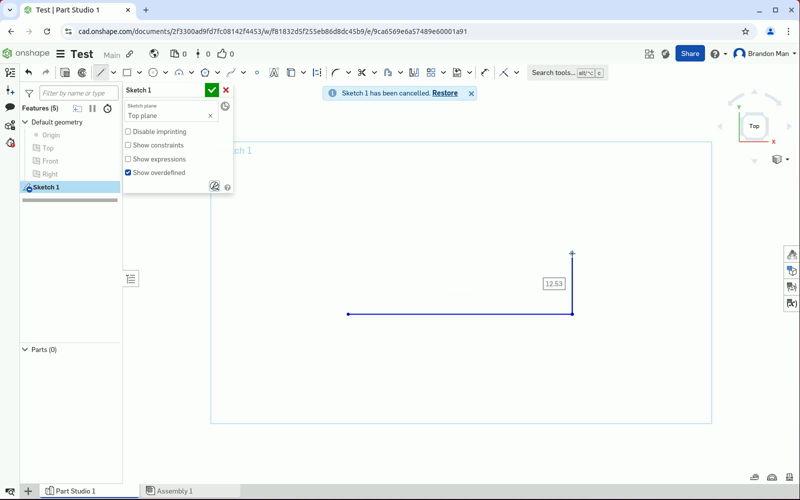
mouse_move(348, 253)
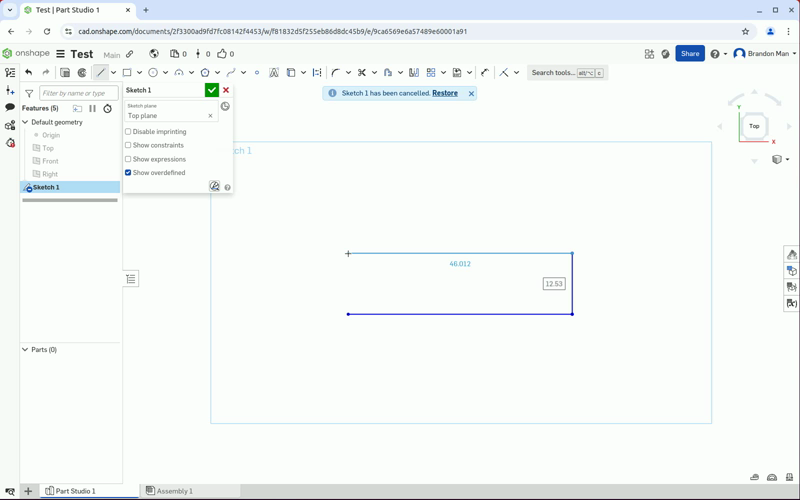
click(348, 253)
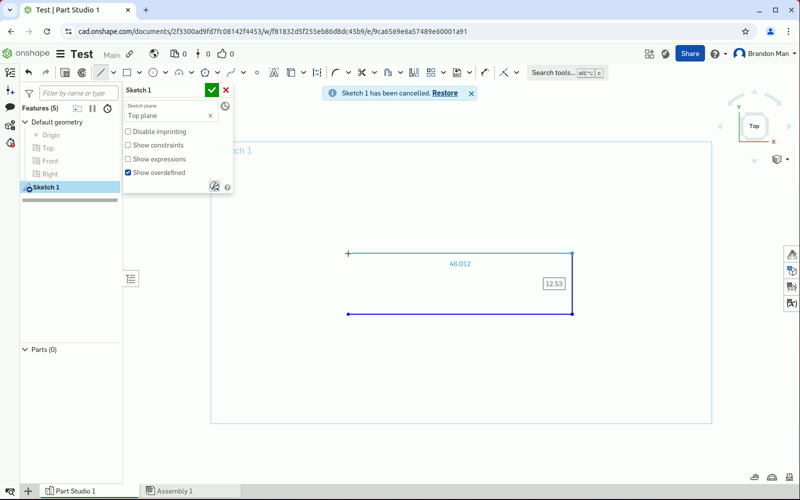
key_up(shift)
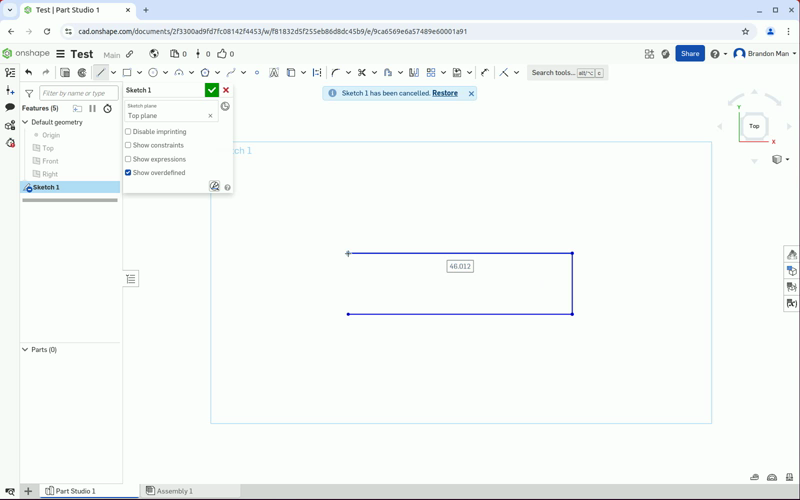
key_down(shift)
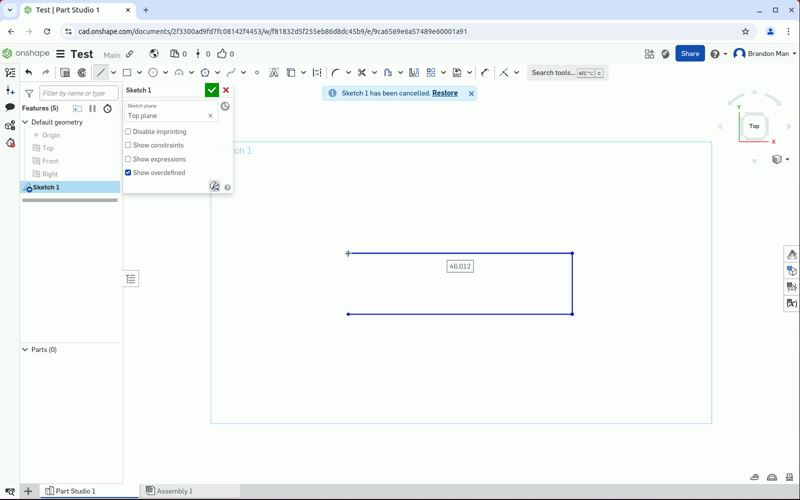
mouse_move(348, 314)
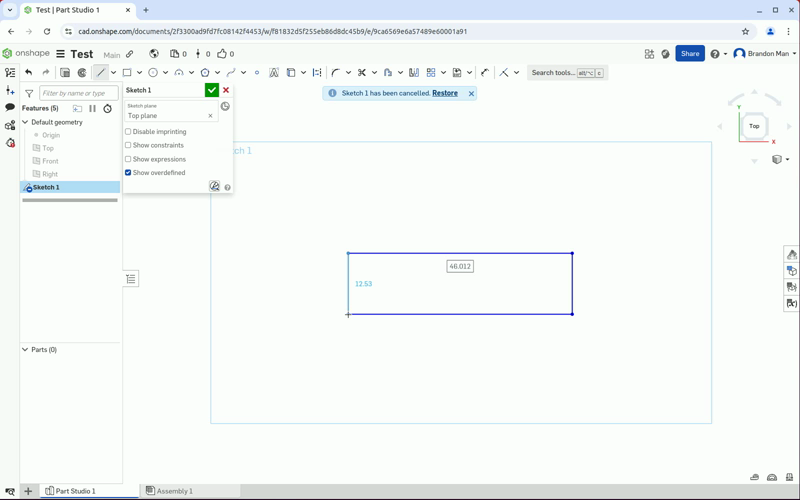
key_up(shift)
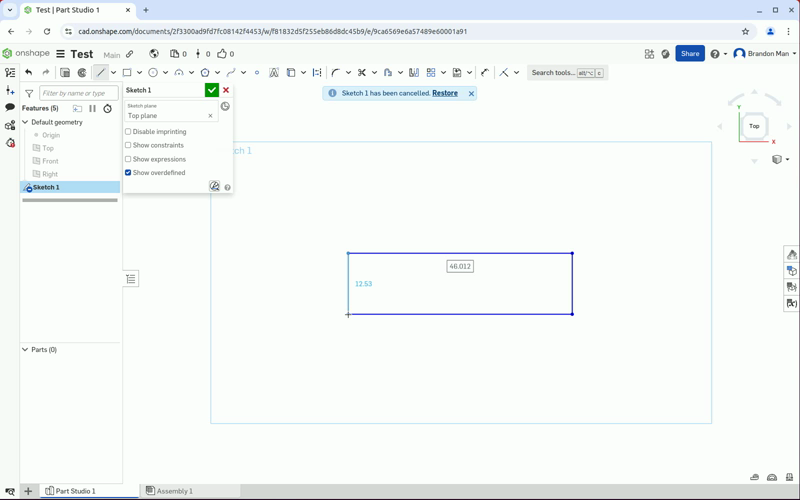
click(348, 314)
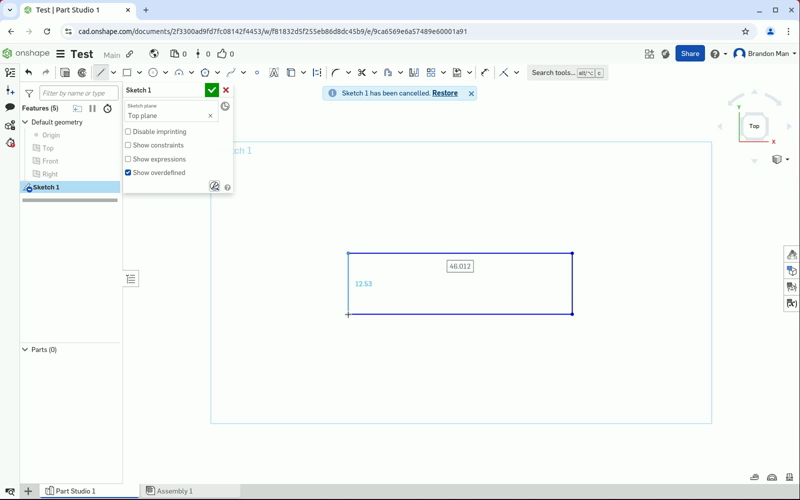
key(esc)
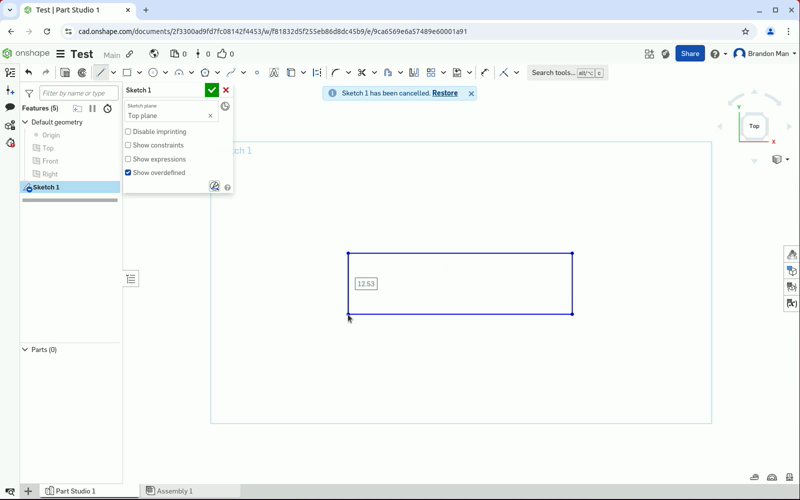
mouse_move(514, 275)
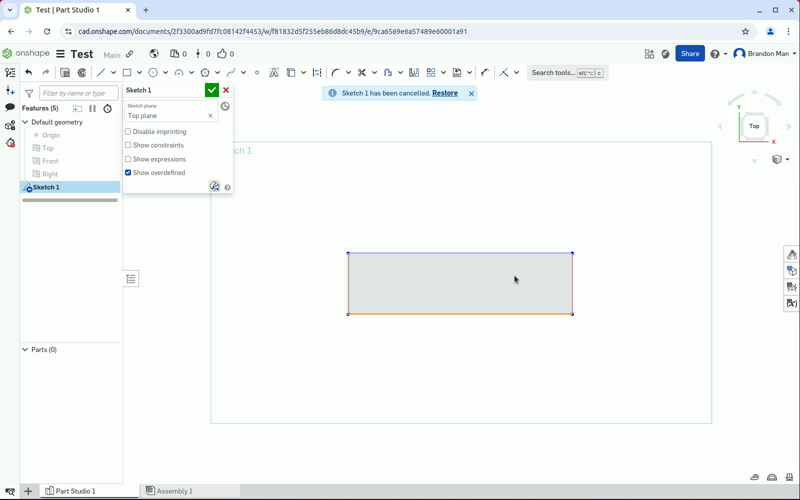
click(514, 275)
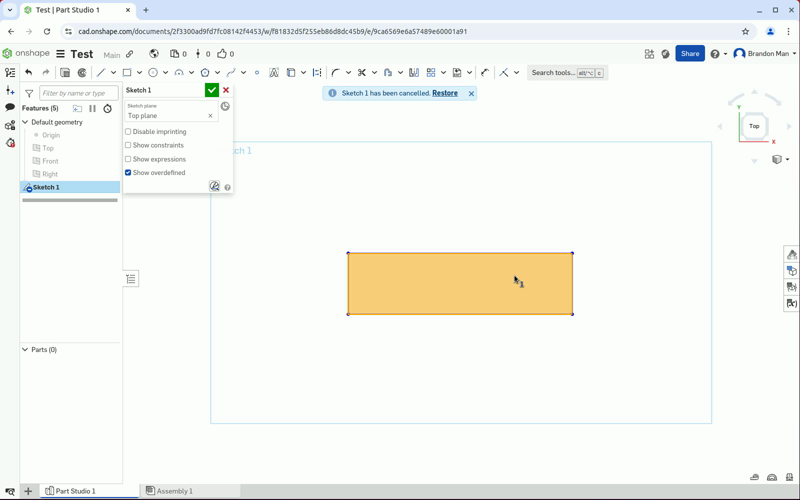
mouse_move(73, 352)
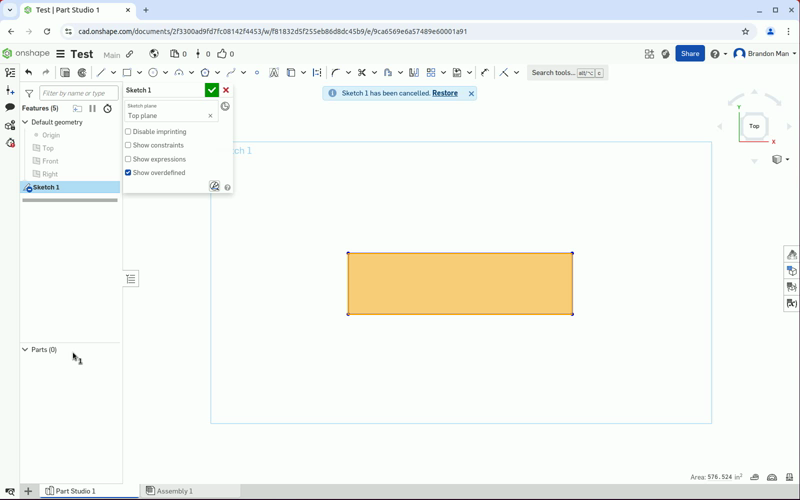
key(shift+y)
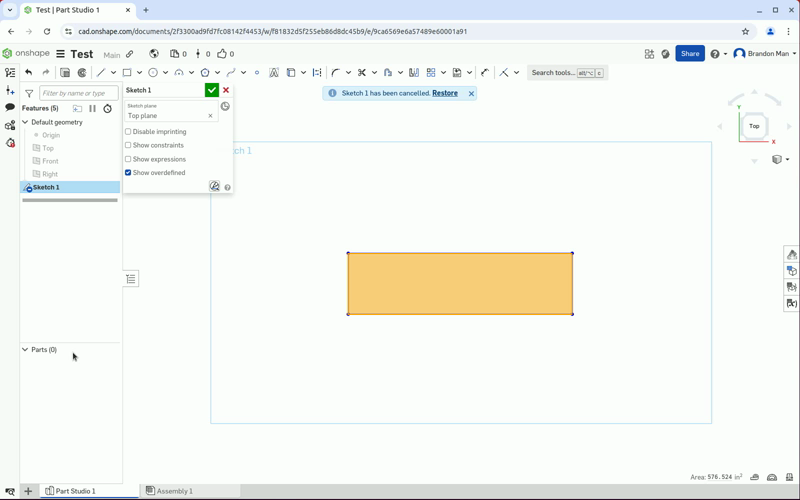
key(shift+e)
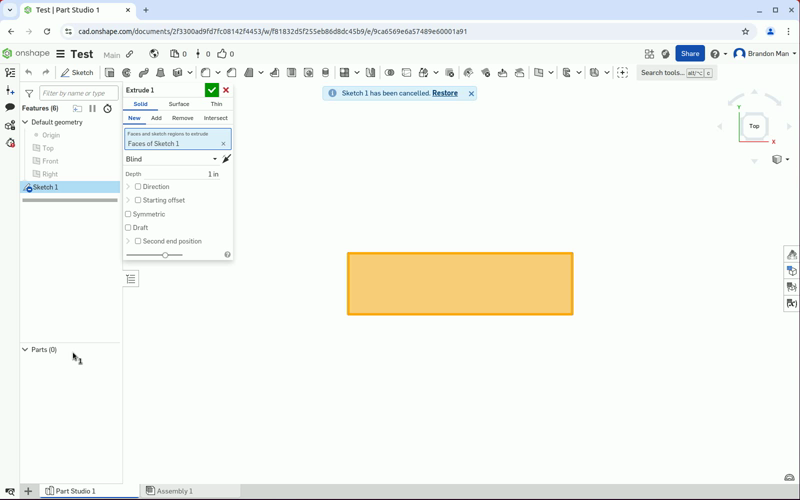
mouse_move(143, 106)
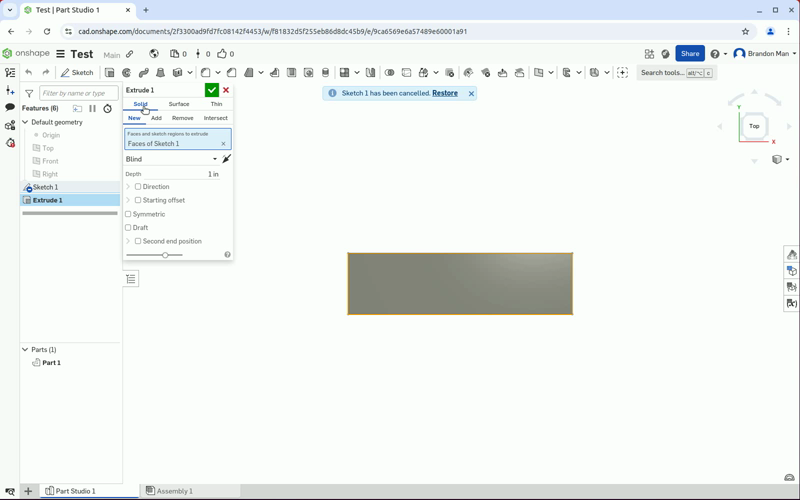
click(143, 106)
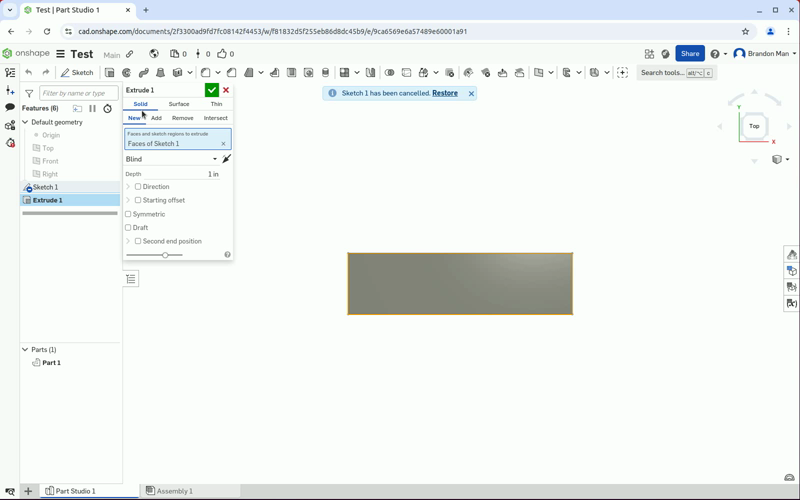
mouse_move(137, 120)
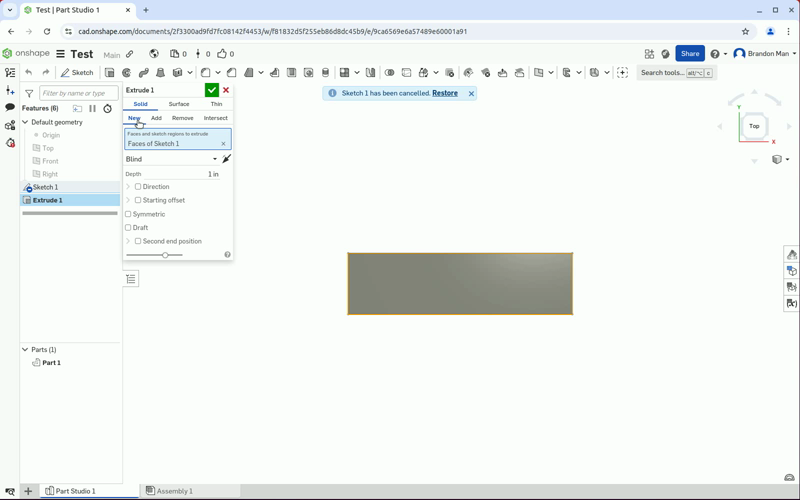
click(137, 120)
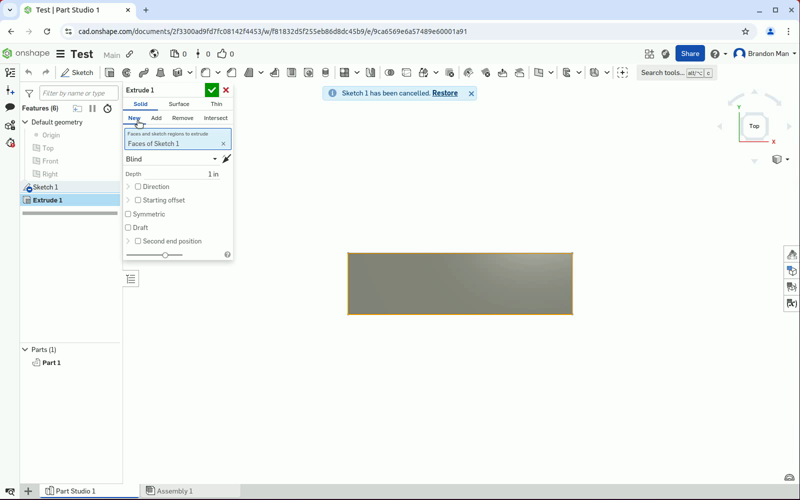
key(tab, 4)
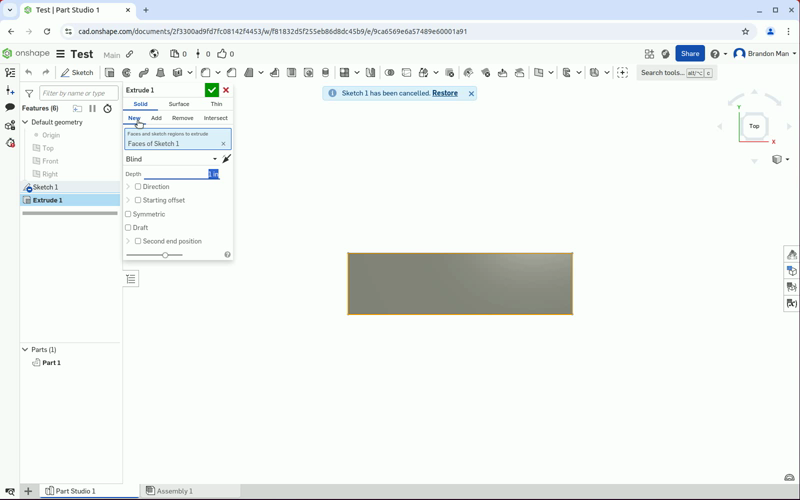
text(12.758)
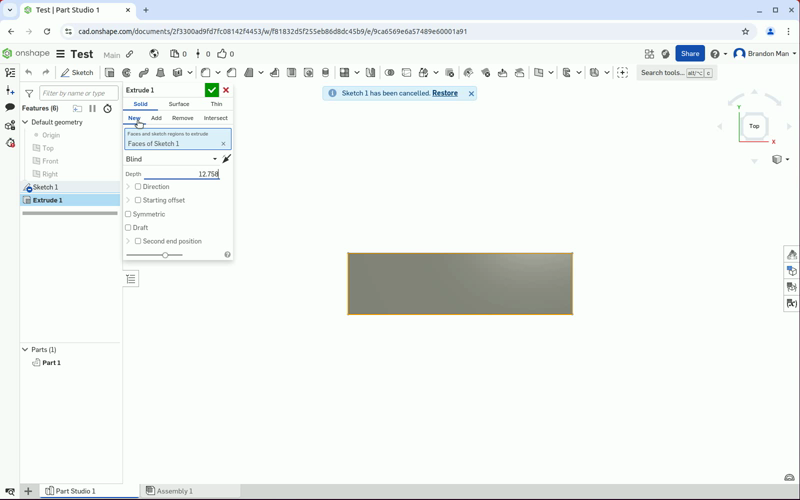
key(enter)
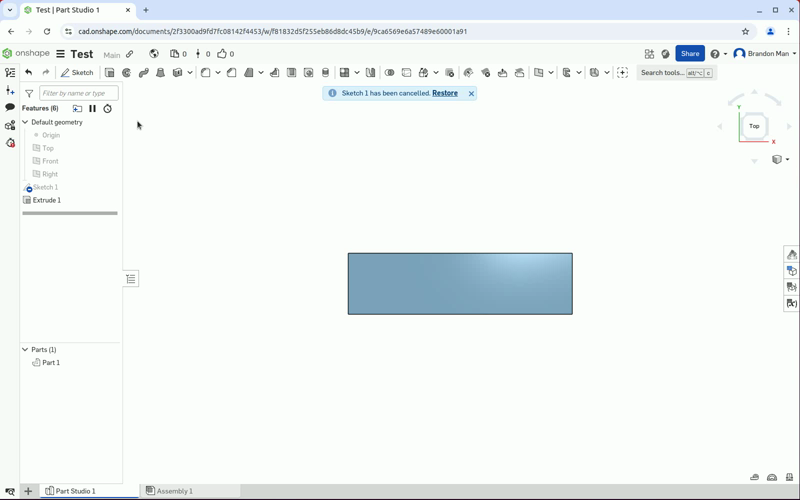
key(shift+h)
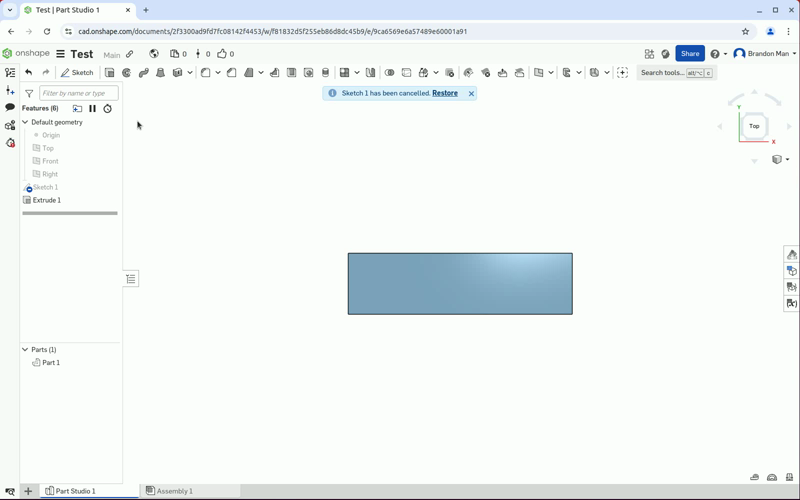
key(shift+h)
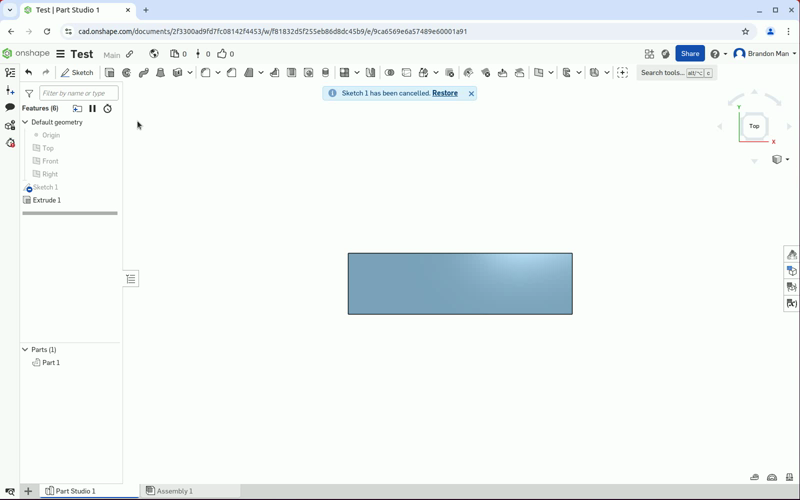
mouse_move(73, 189)
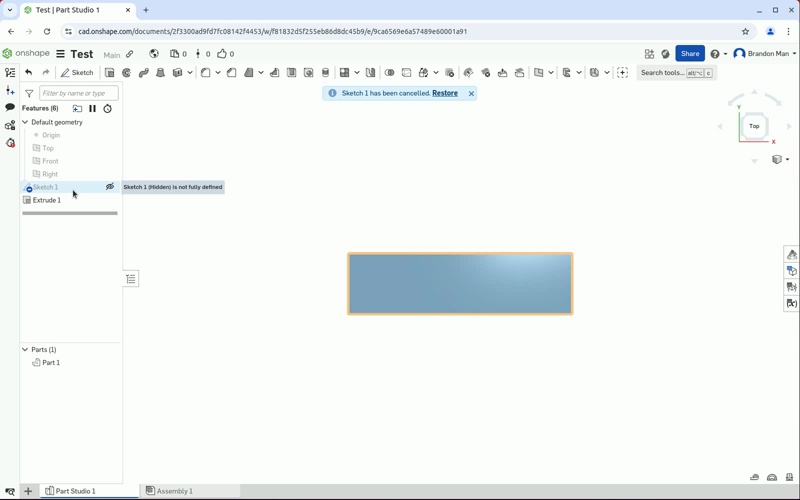
click(73, 189)
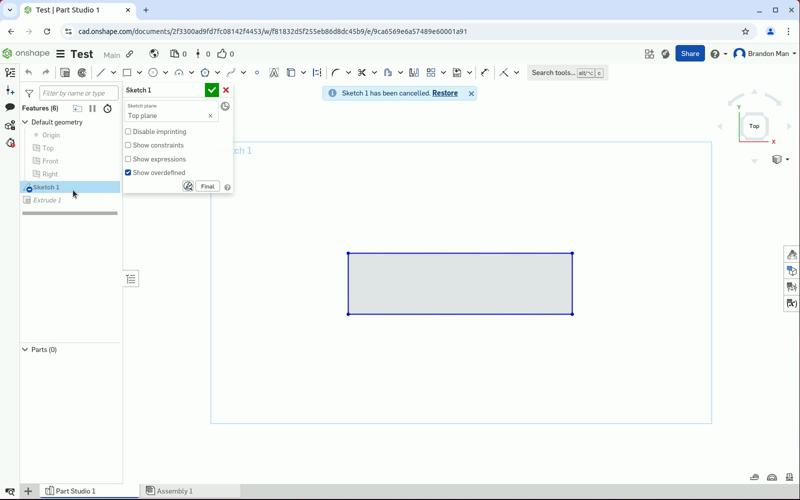
mouse_move(229, 92)
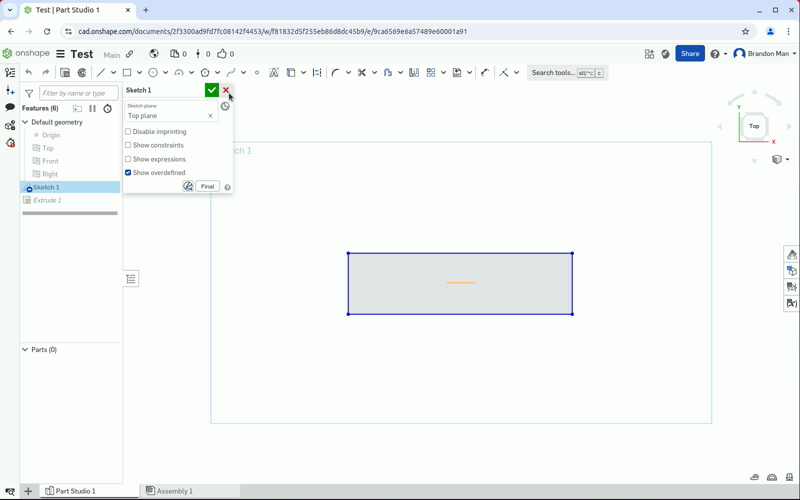
click(229, 92)
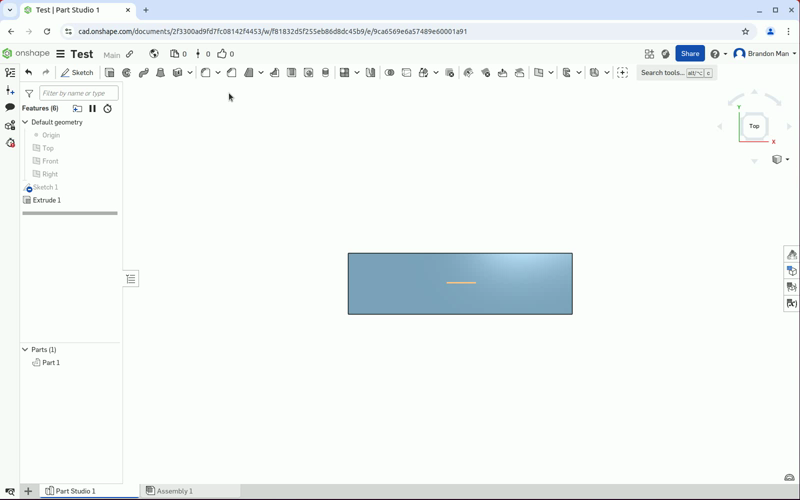
mouse_move(73, 352)
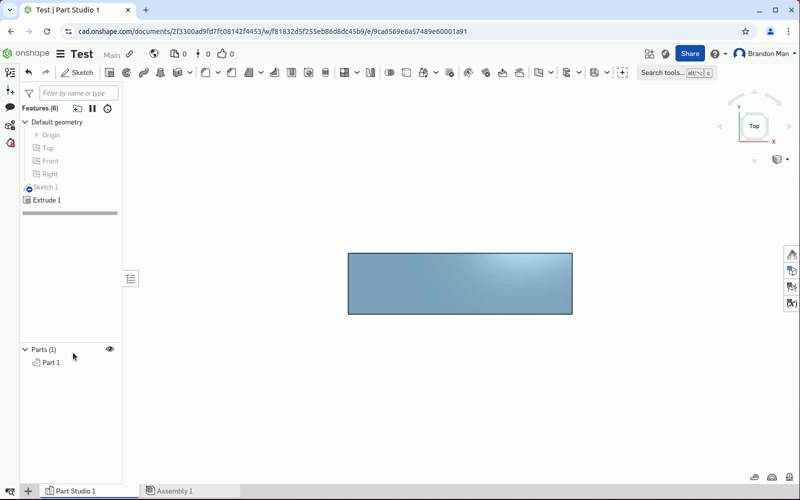
key(y)
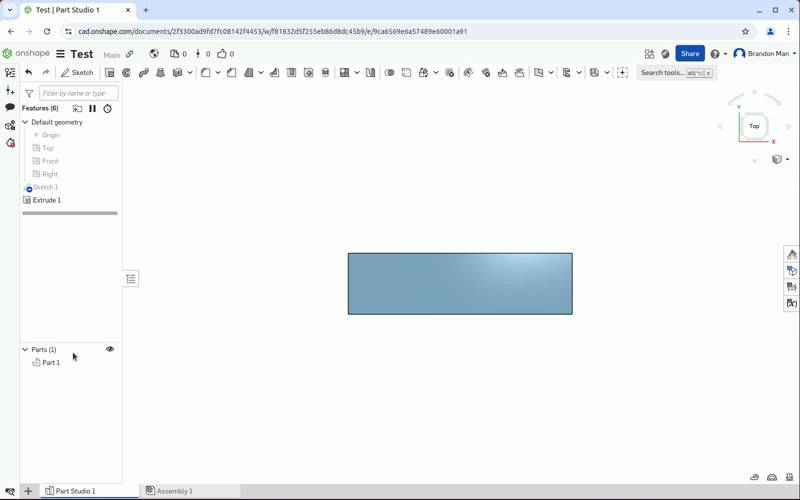
key(shift+p)
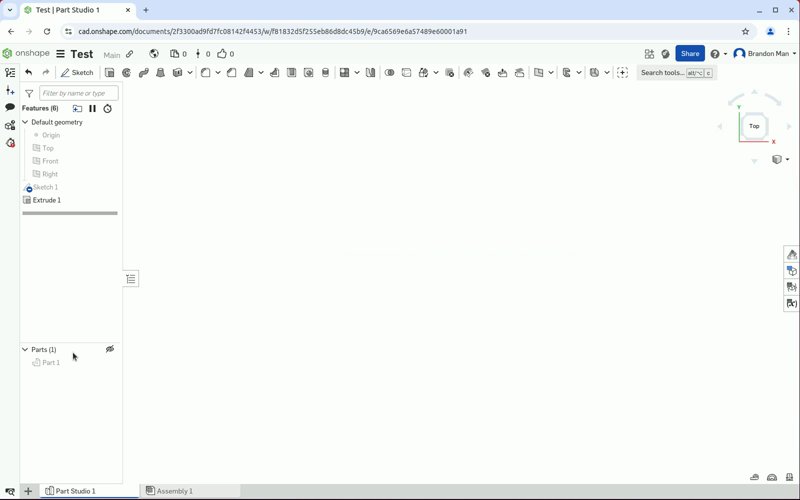
key(space)
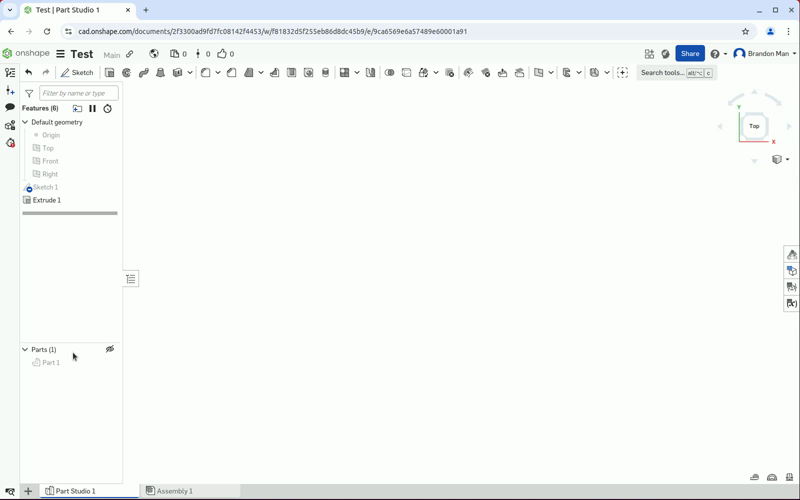
key_down(shift)
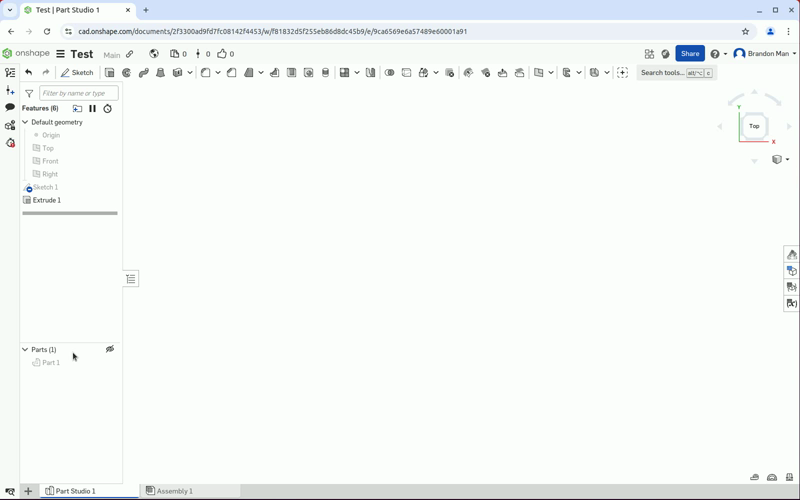
key(up)
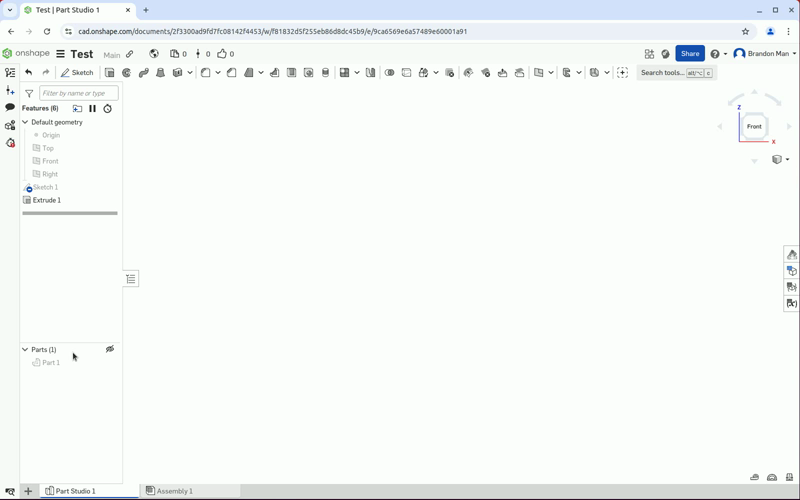
key_up(shift)
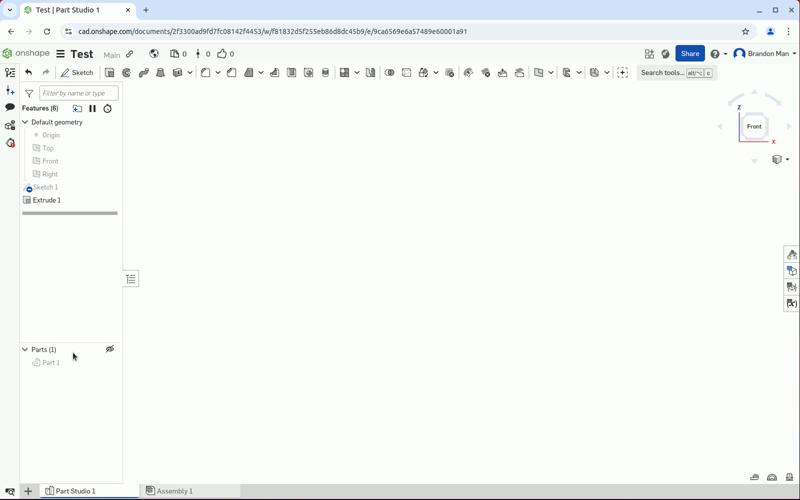
key(space)
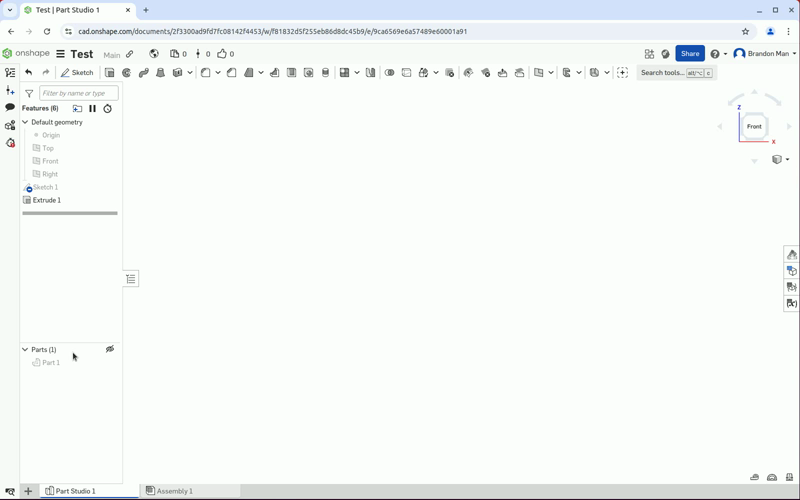
key_down(shift)
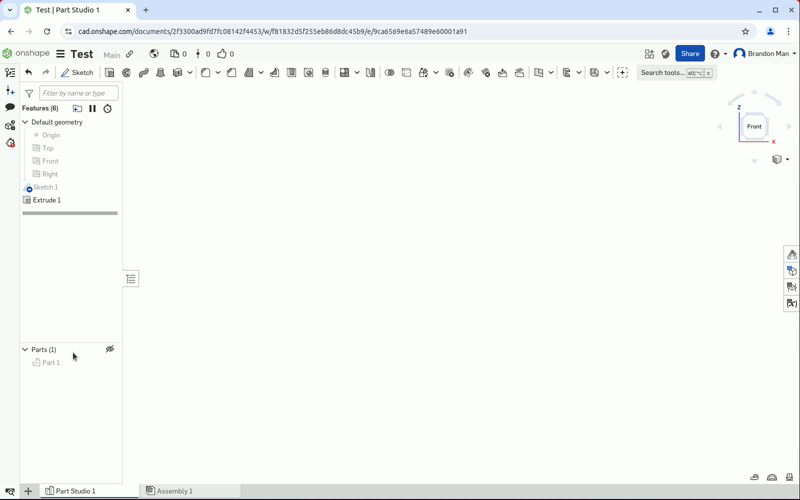
key(left)
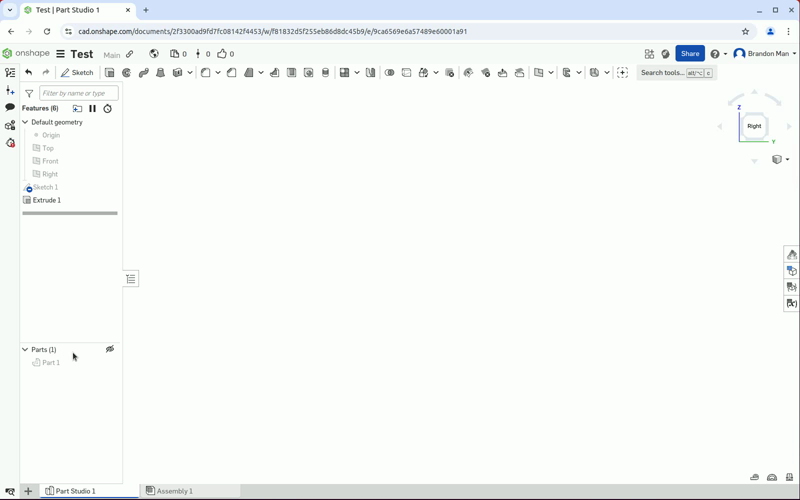
key_up(shift)
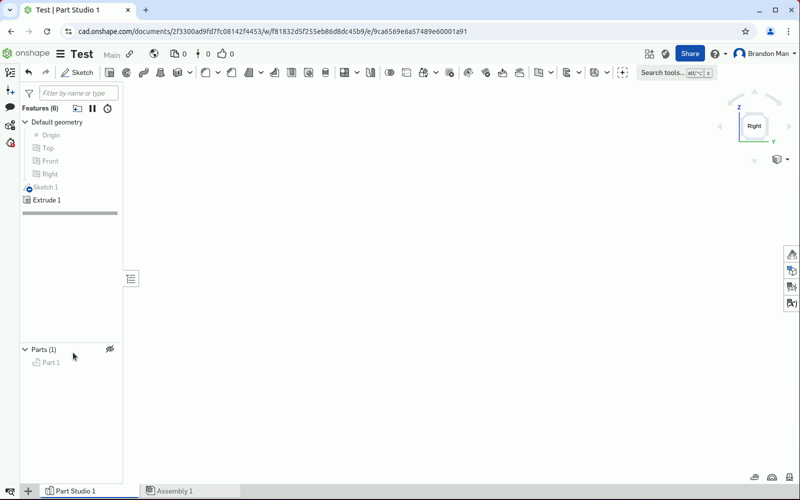
mouse_move(73, 352)
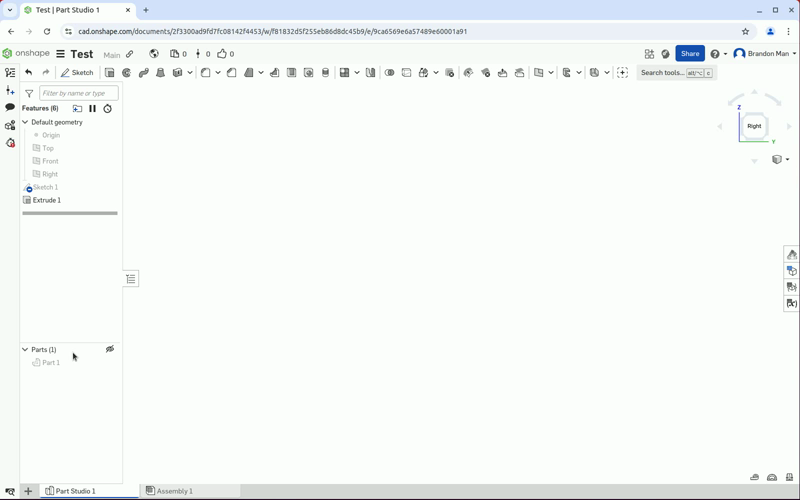
key(shift+y)
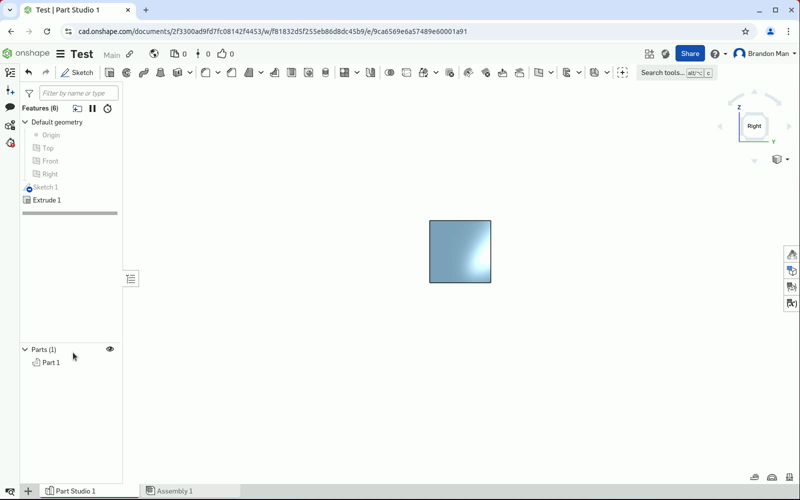
mouse_move(541, 75)
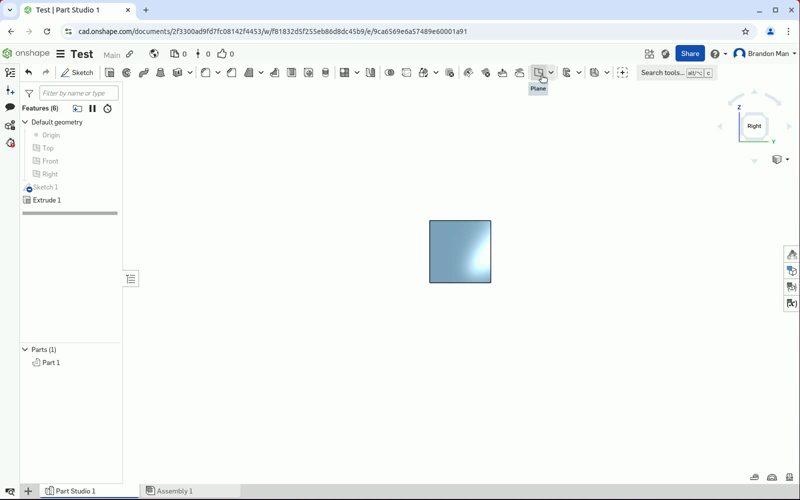
click(541, 75)
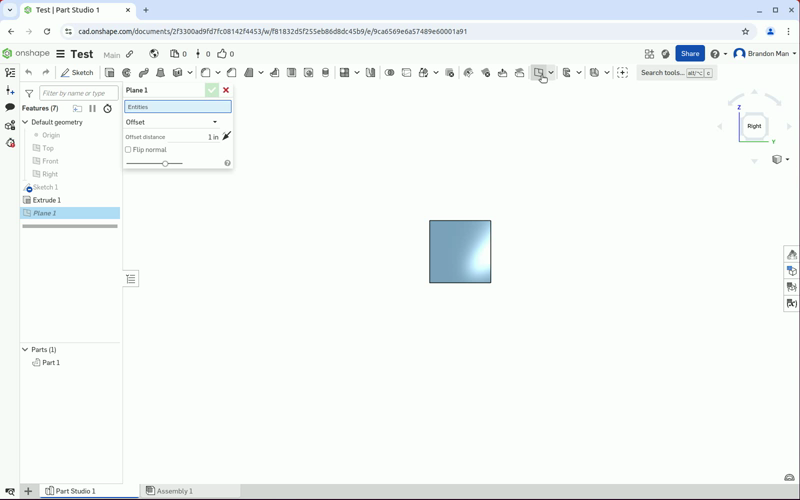
mouse_move(73, 176)
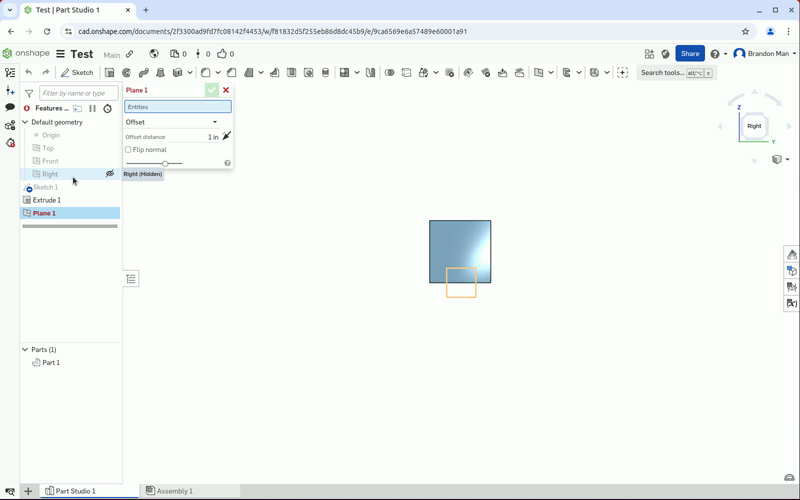
click(73, 176)
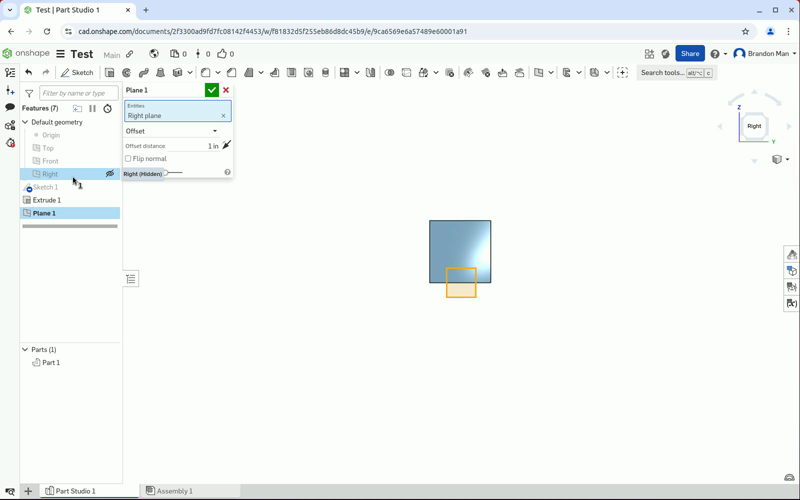
key(tab, 2)
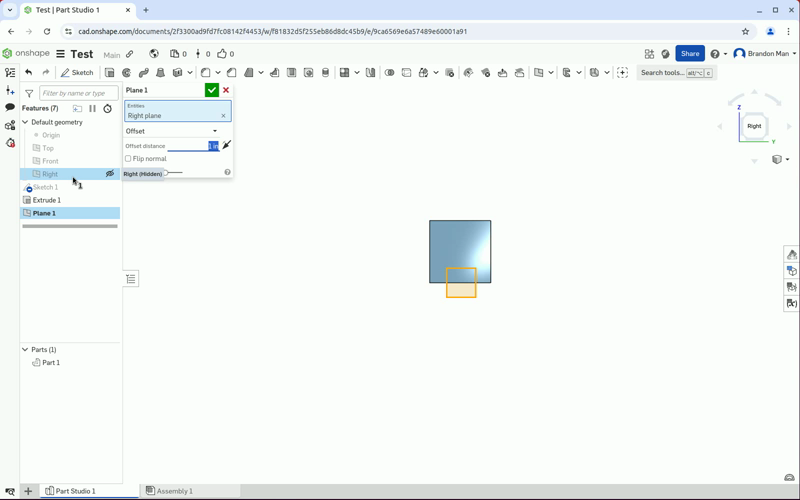
text(23.108)
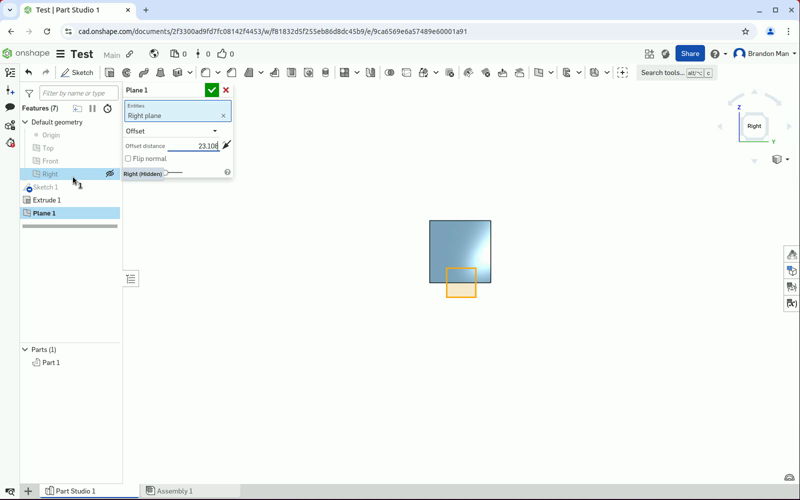
key(enter, 2)
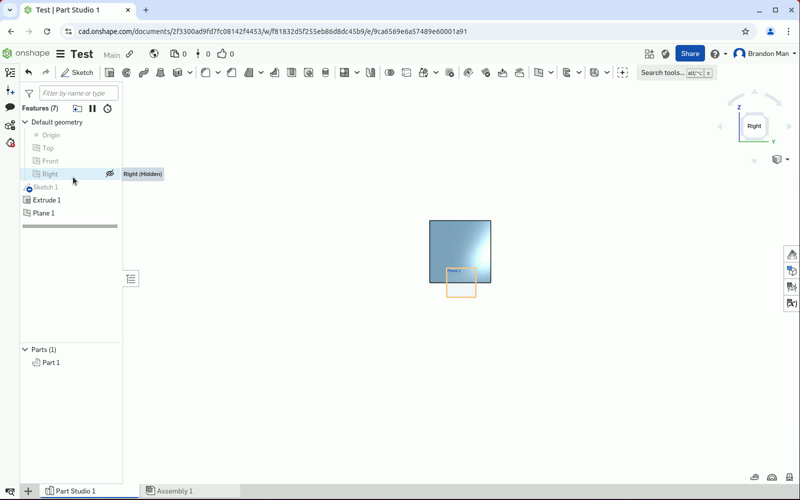
key(shift+s)
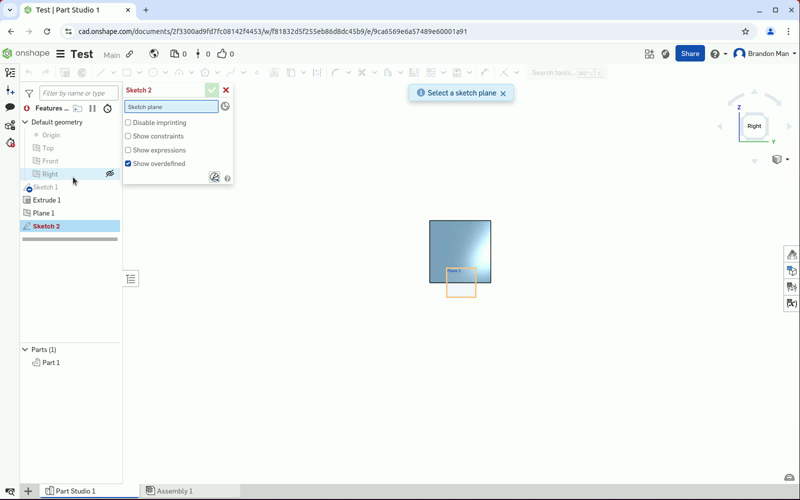
mouse_move(73, 215)
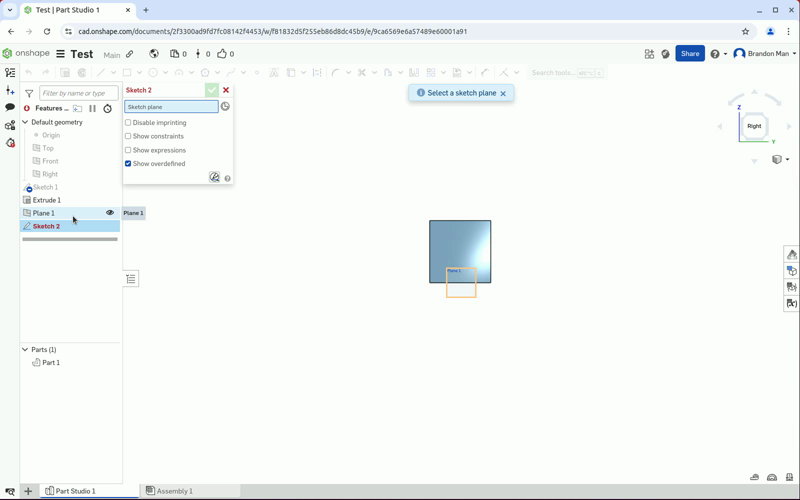
click(73, 215)
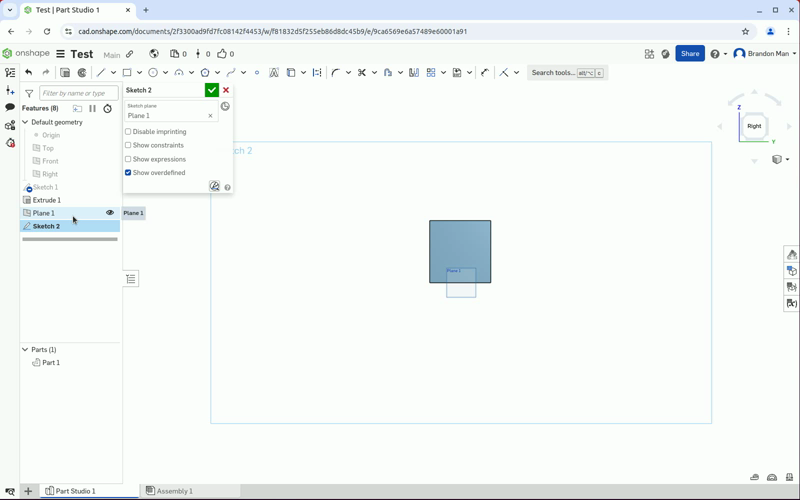
mouse_move(73, 352)
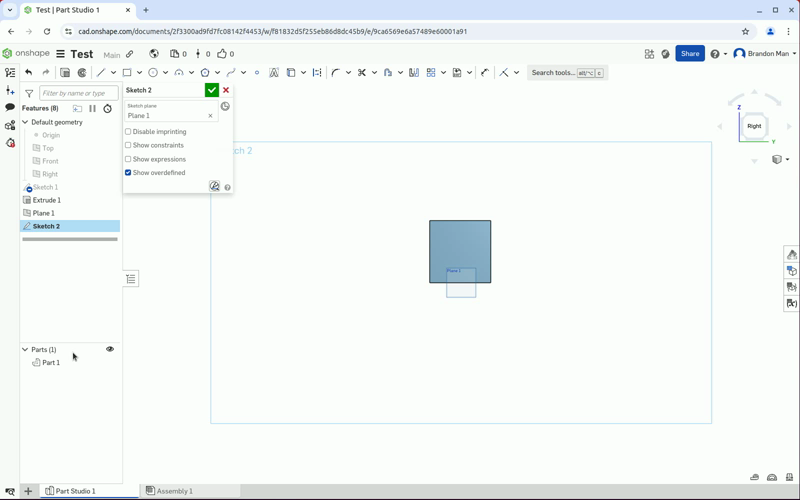
key(y)
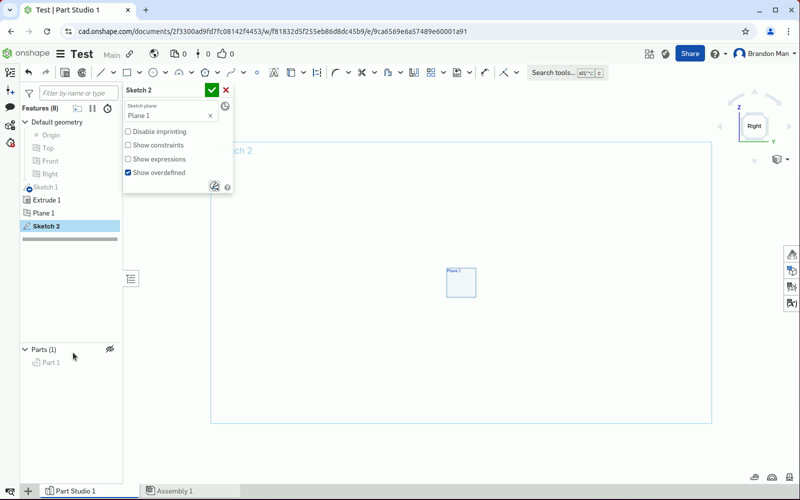
key(c)
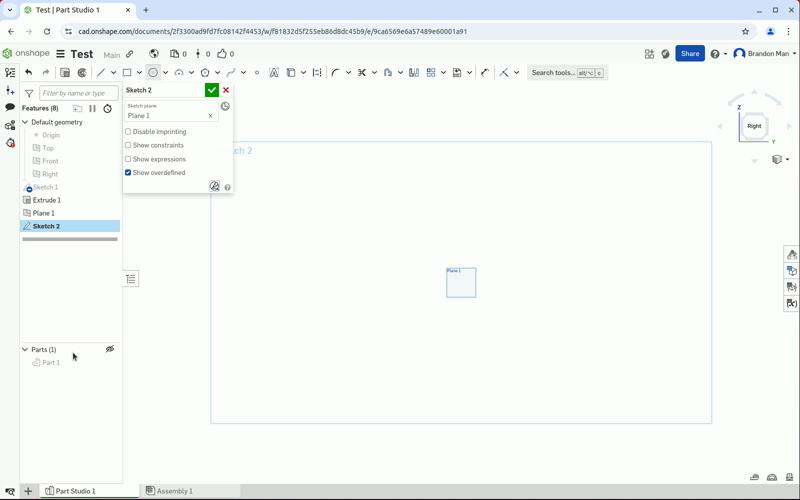
key_down(shift)
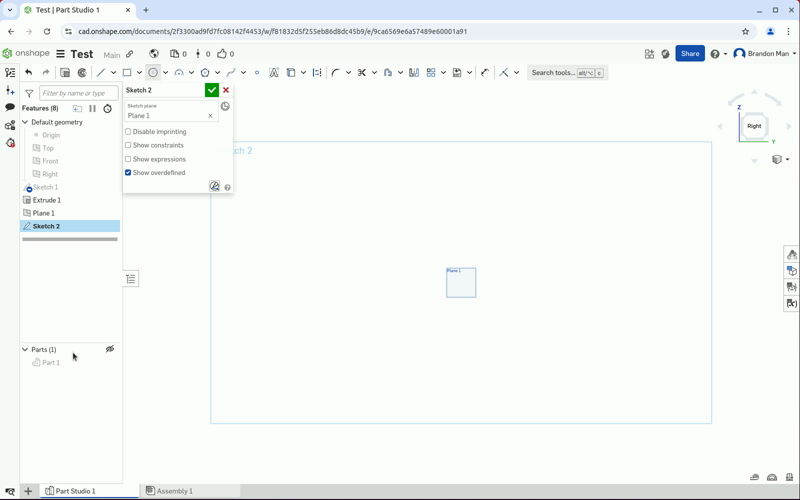
mouse_move(461, 254)
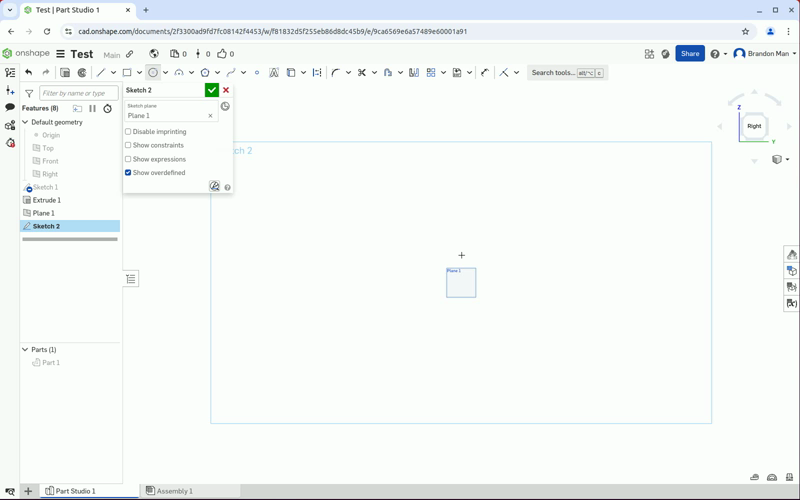
click(461, 254)
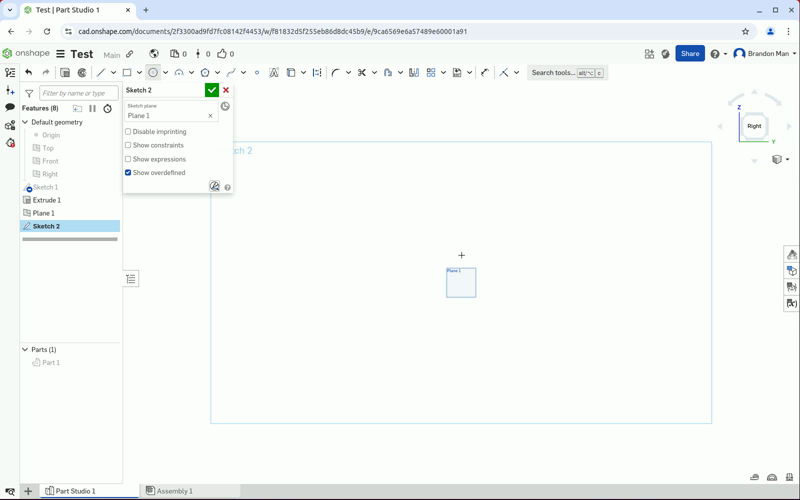
key_up(shift)
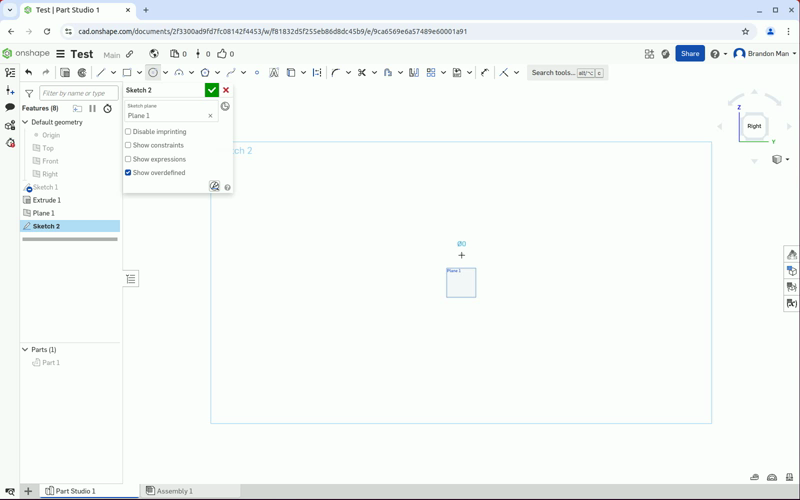
mouse_move(473, 254)
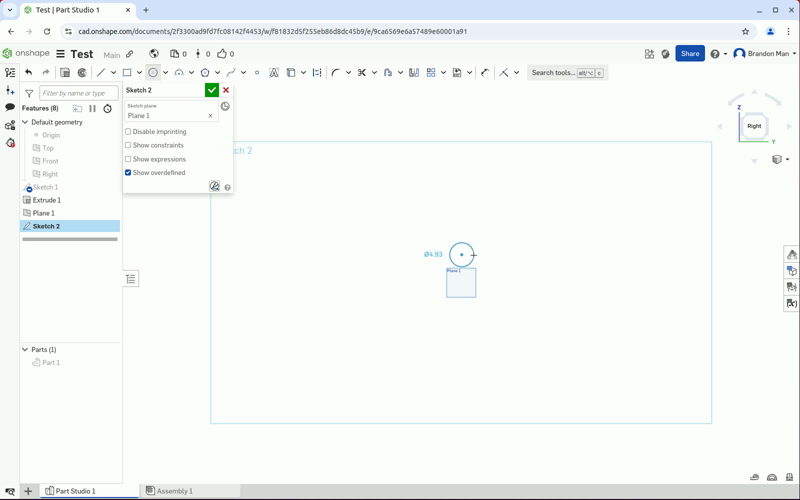
click(473, 254)
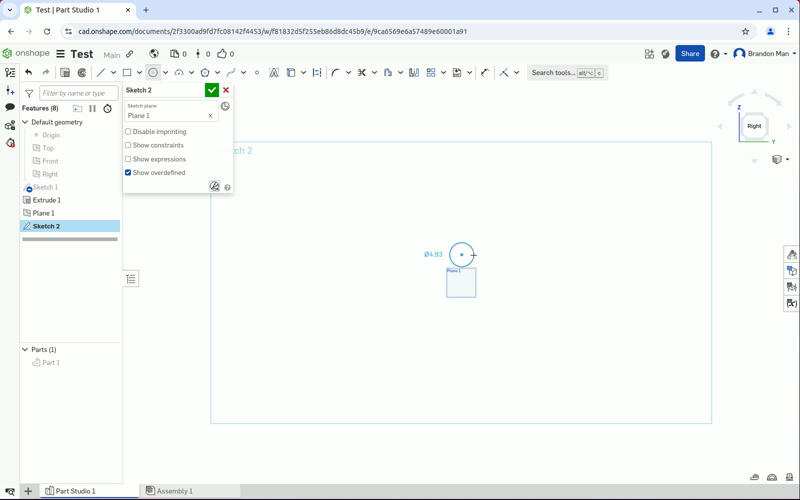
key(esc)
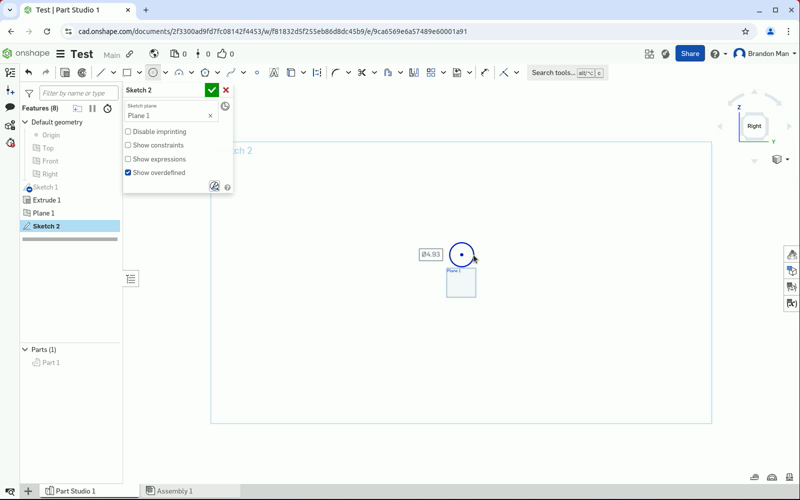
mouse_move(455, 258)
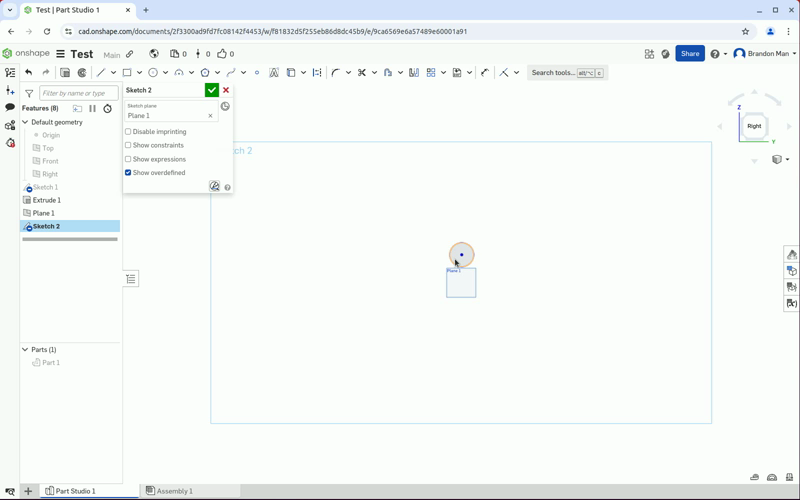
scroll(6)
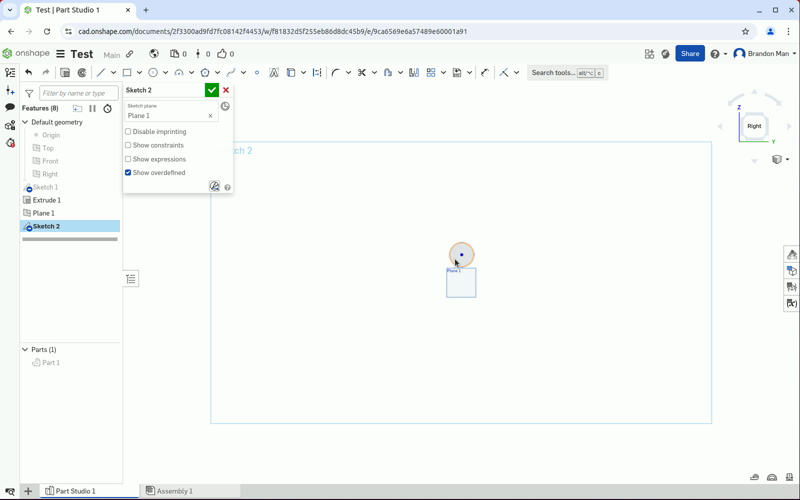
scroll(6)
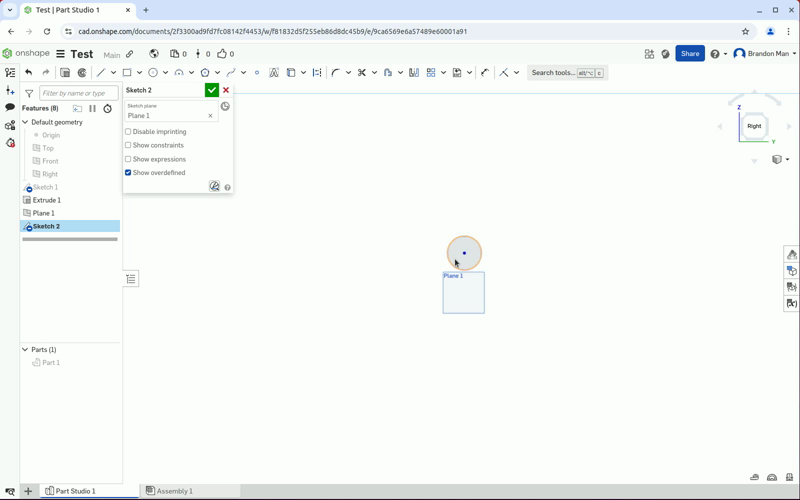
scroll(6)
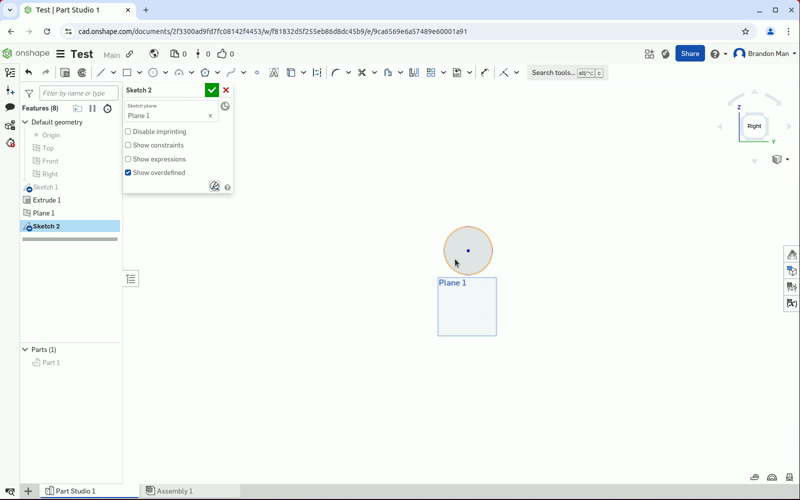
scroll(6)
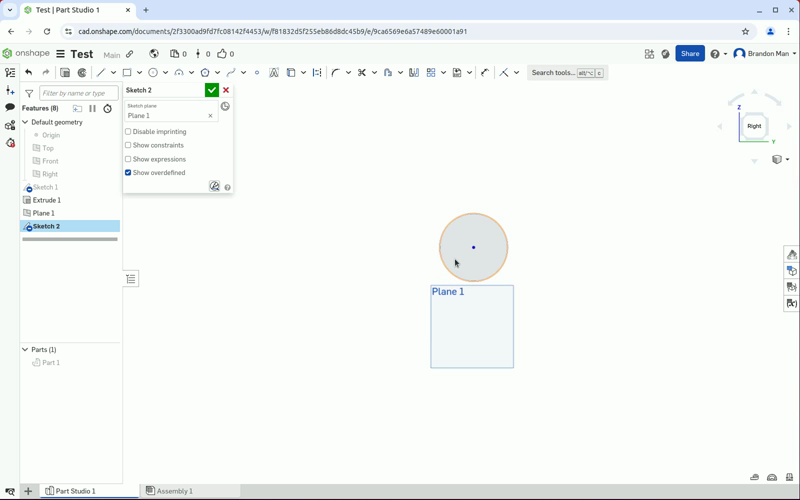
scroll(6)
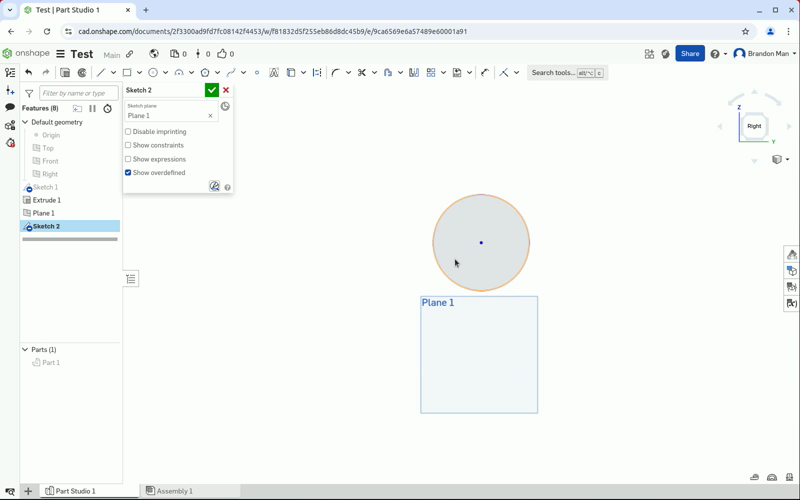
scroll(6)
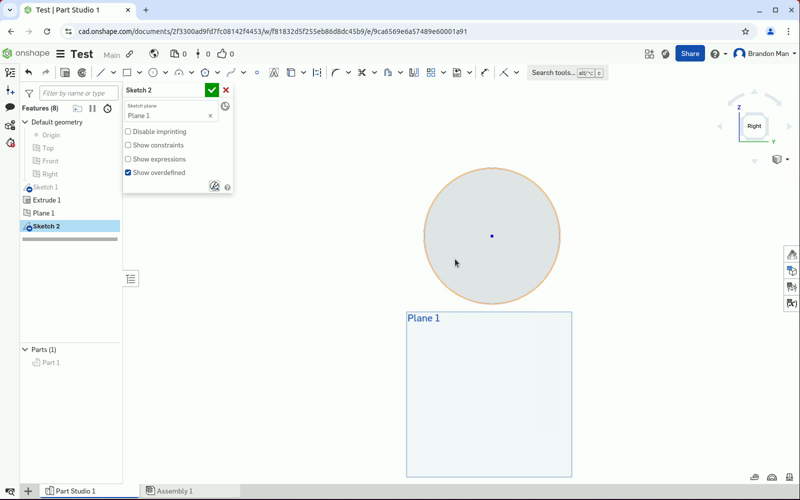
scroll(6)
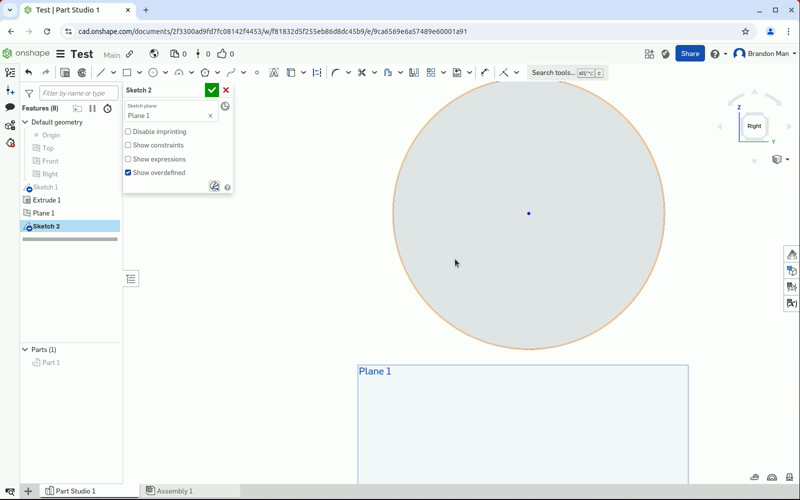
click(455, 258)
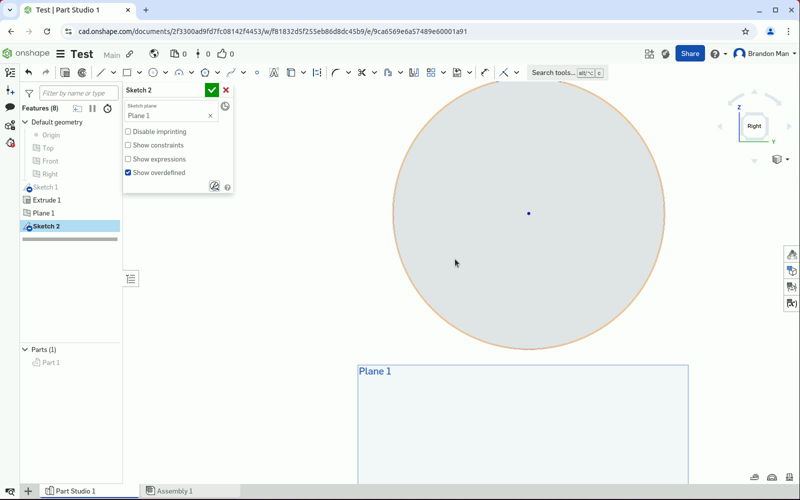
scroll(-6)
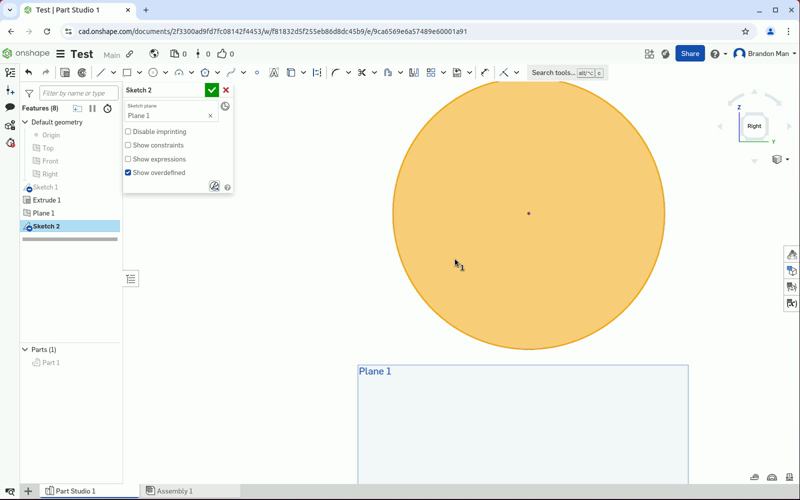
scroll(-6)
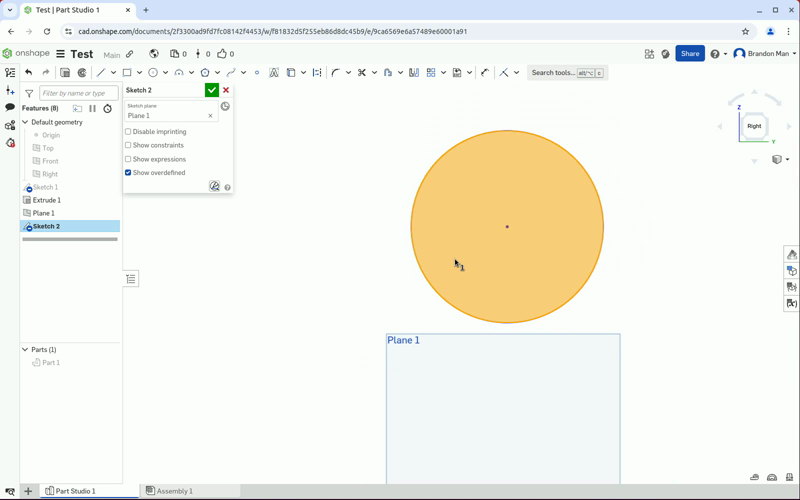
scroll(-6)
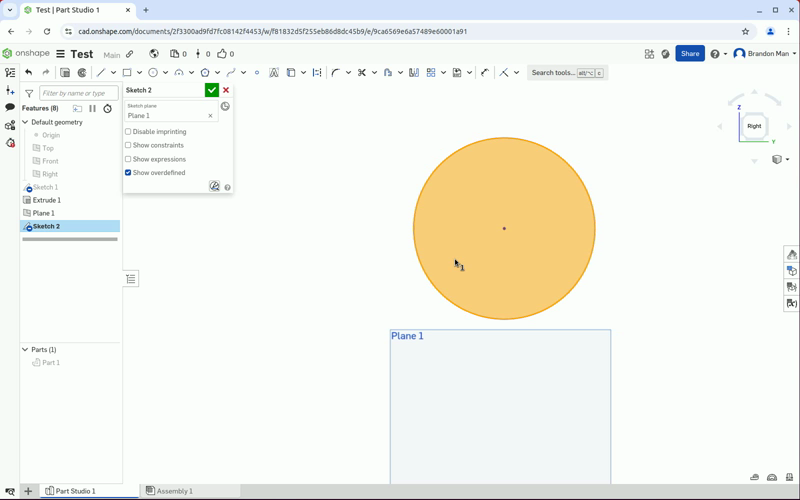
scroll(-6)
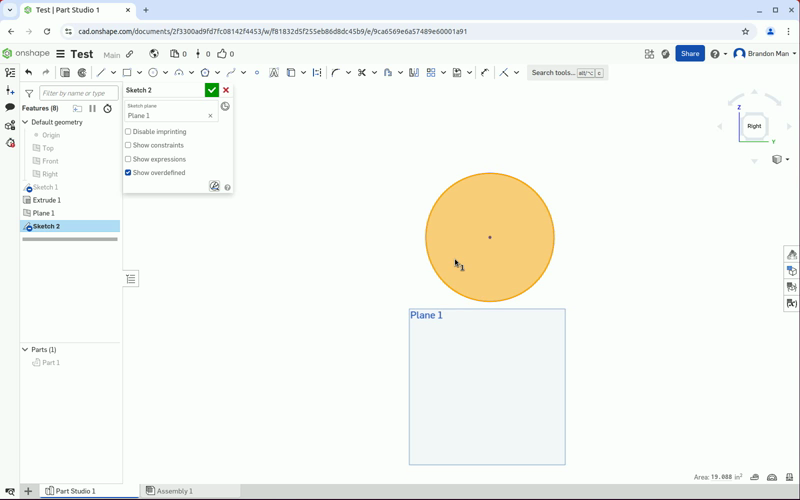
scroll(-6)
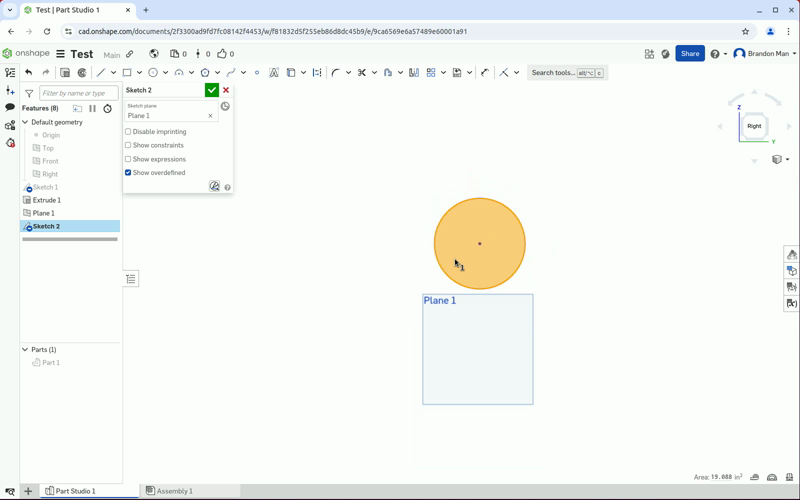
scroll(-6)
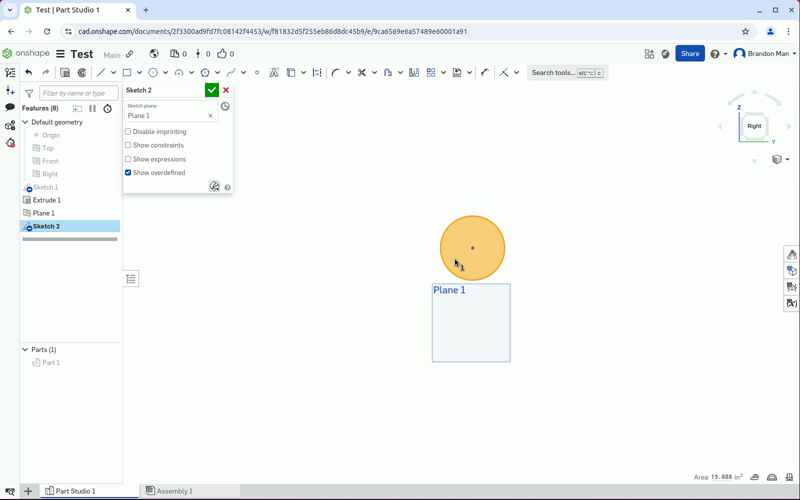
scroll(-6)
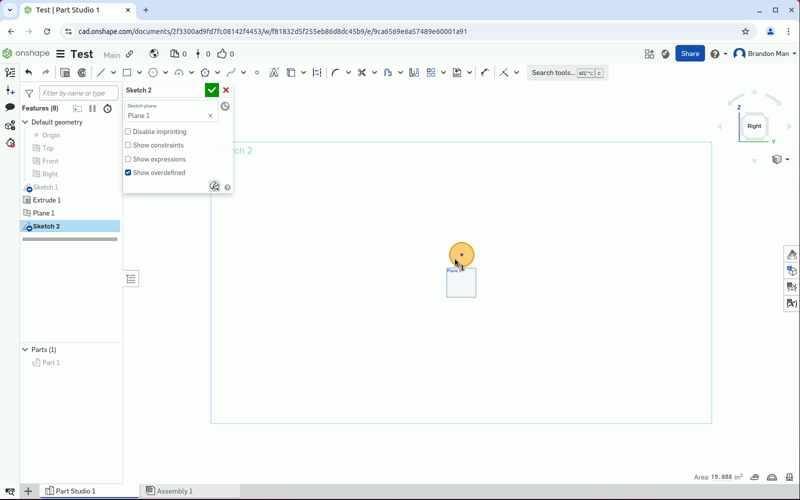
mouse_move(73, 352)
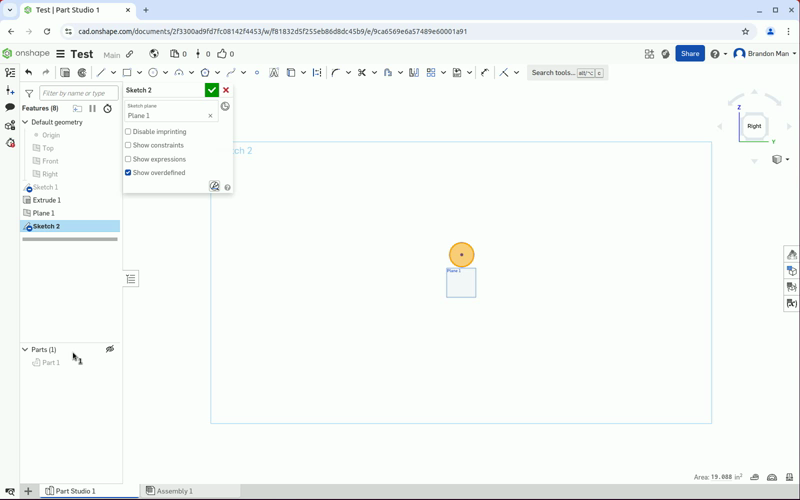
key(shift+y)
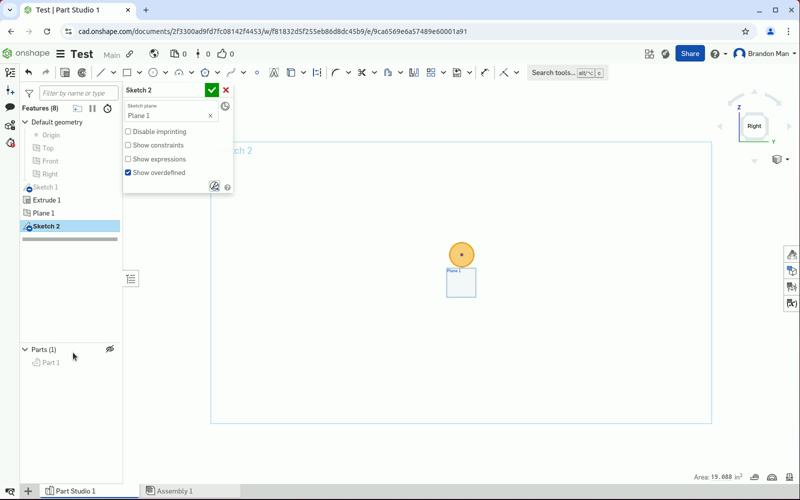
key(shift+e)
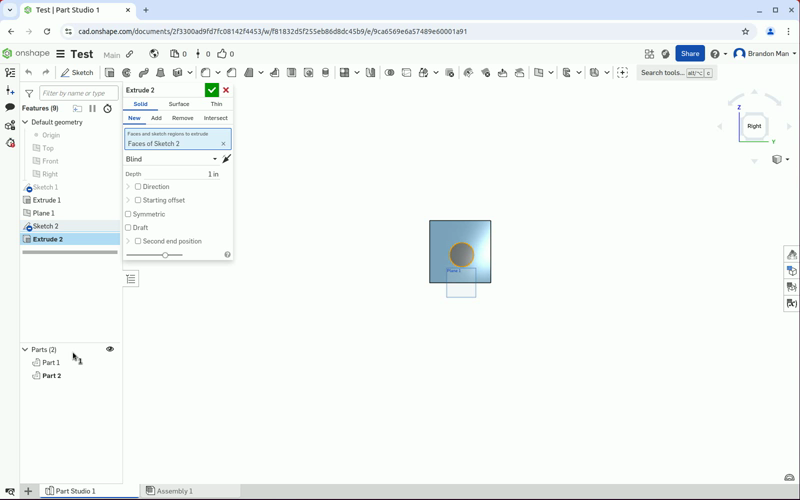
mouse_move(143, 106)
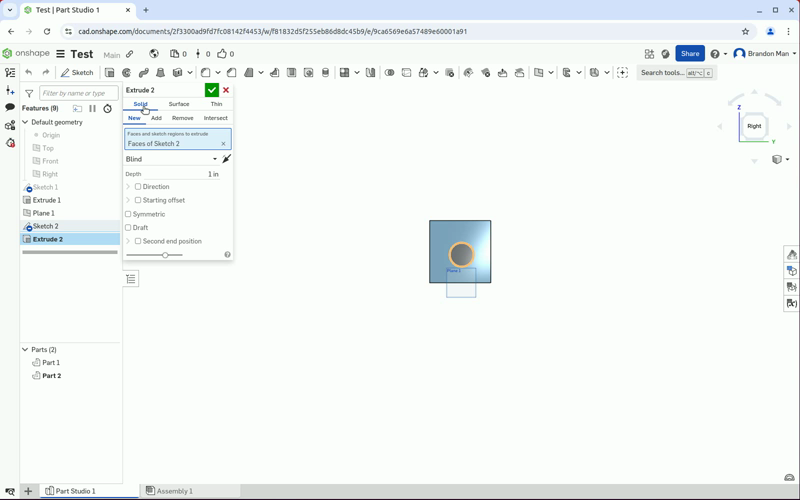
click(143, 106)
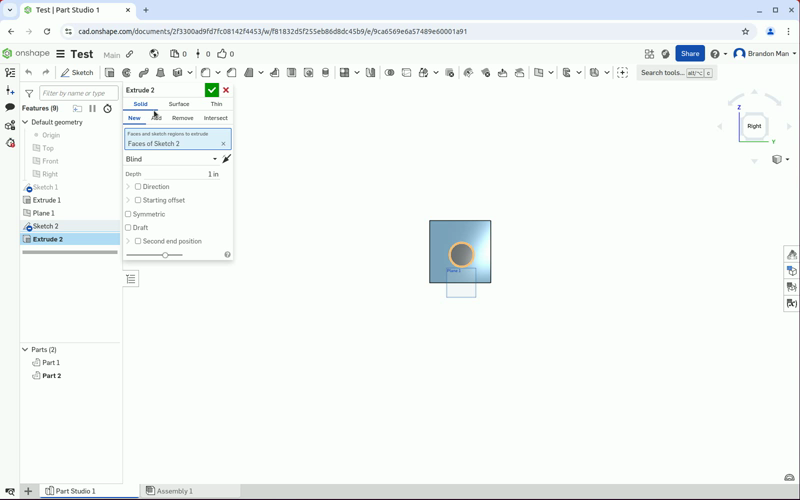
mouse_move(186, 120)
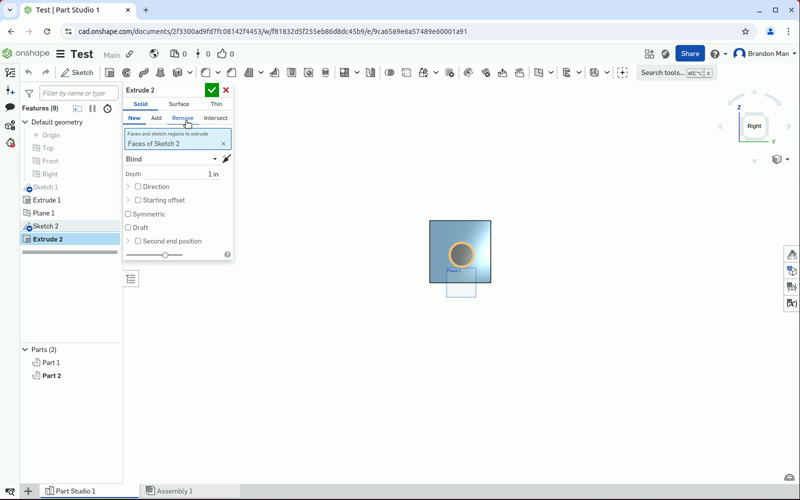
click(186, 120)
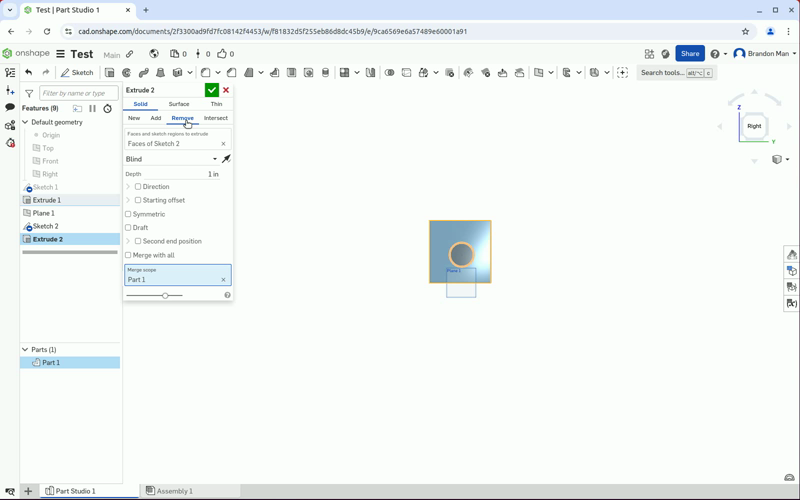
key(tab, 4)
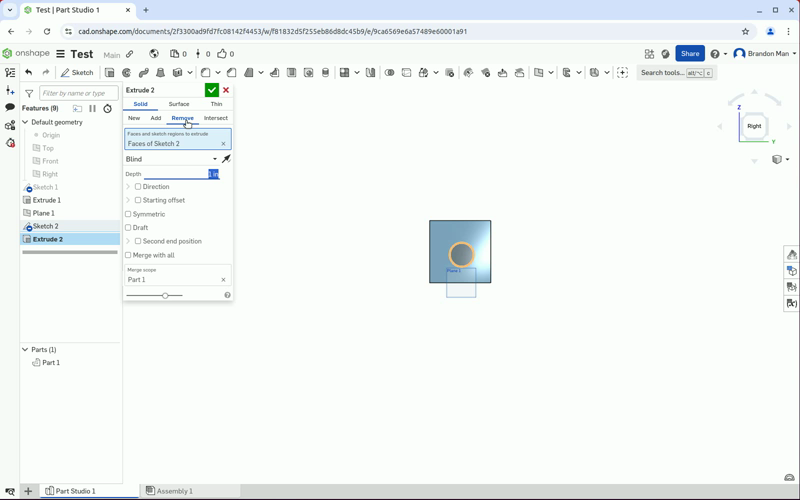
text(30.811)
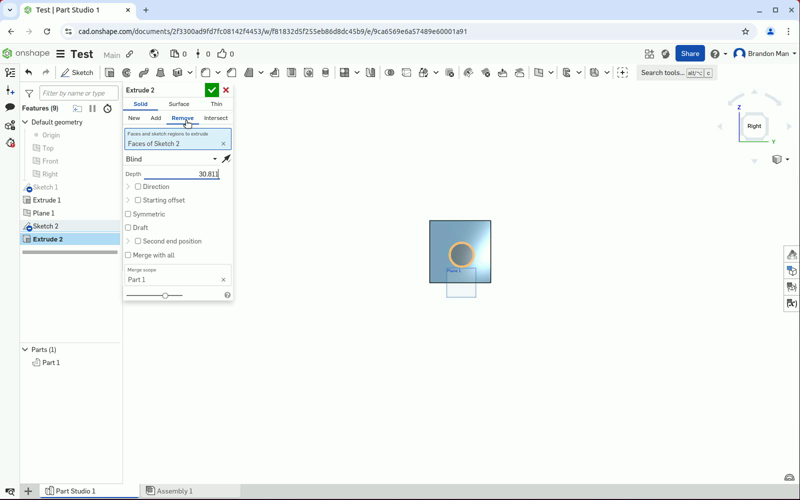
key(tab, 6)
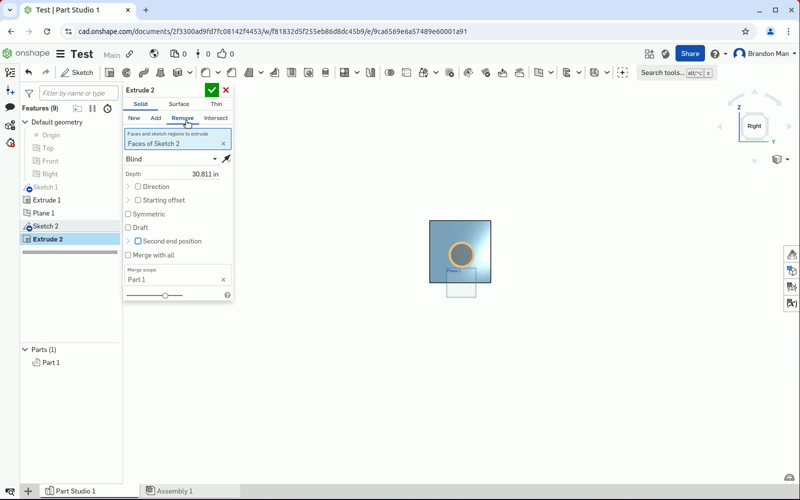
key(space)
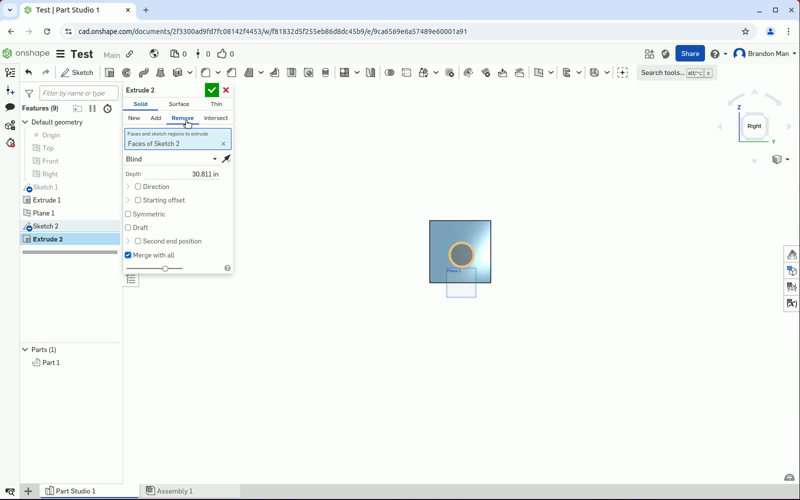
key(enter)
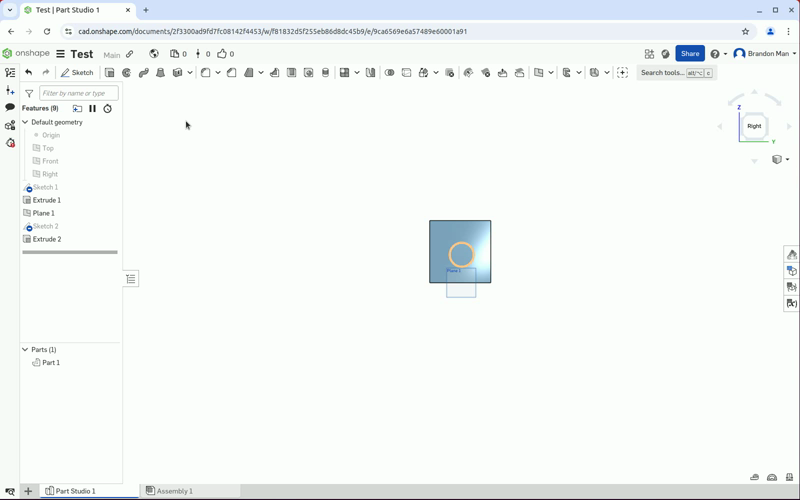
key(shift+h)
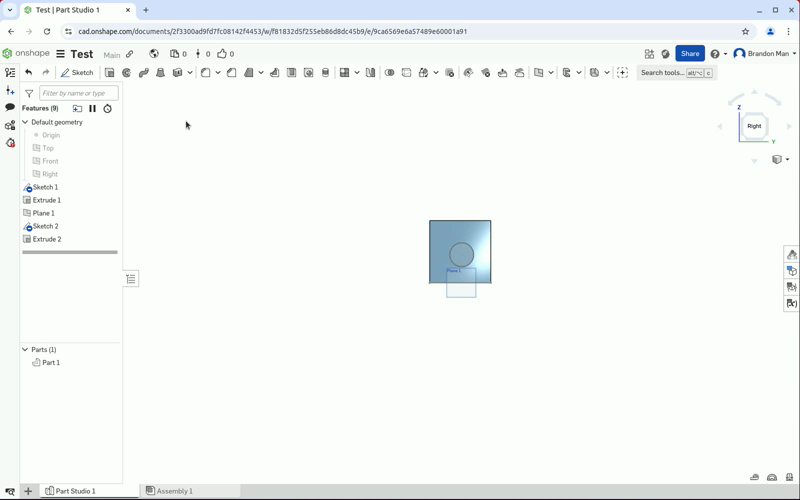
key(shift+h)
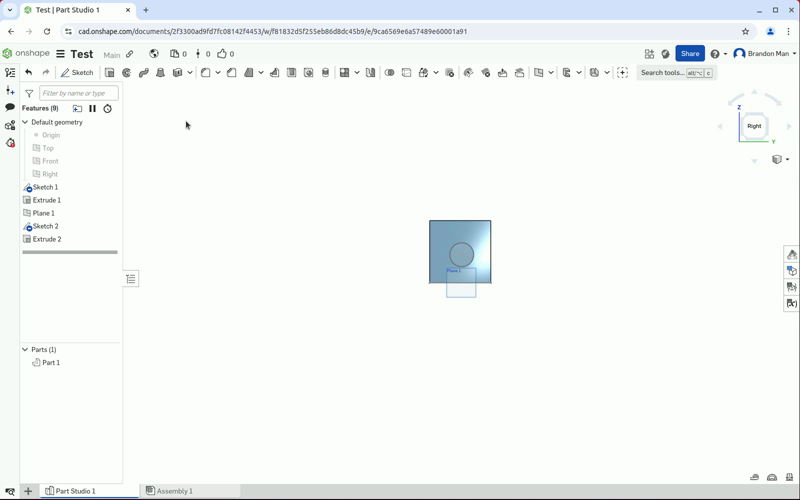
key(shift+7)
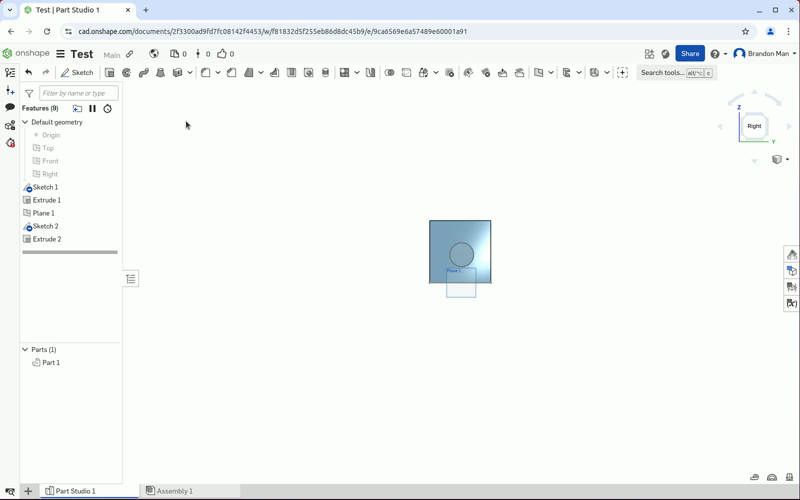
key(right, 2)
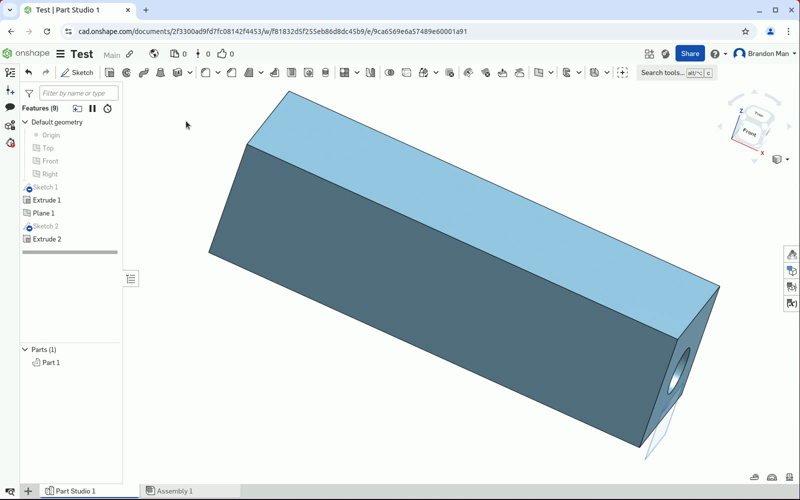
key(down, 2)
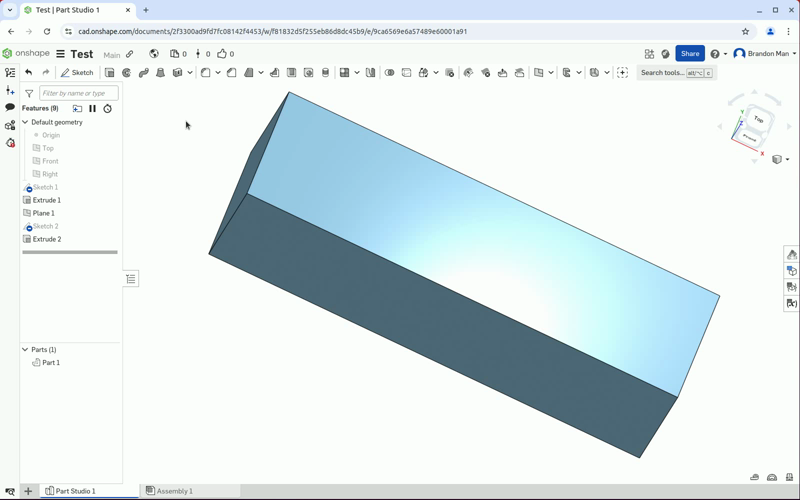
key(up, 2)
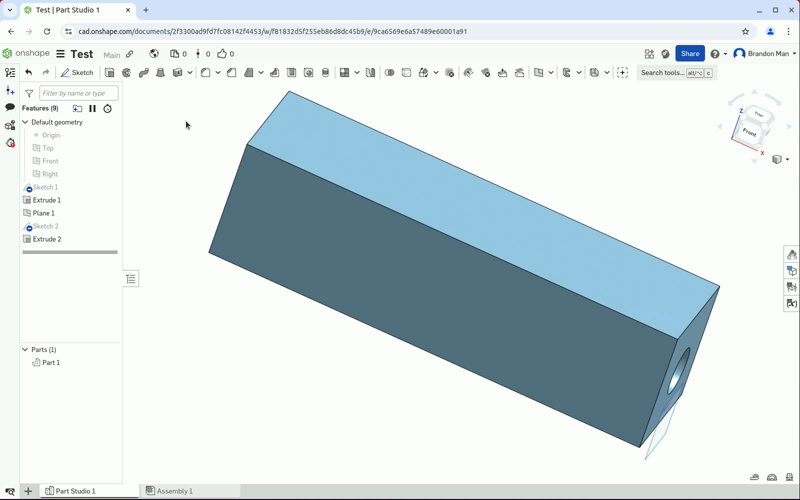
key(left, 2)
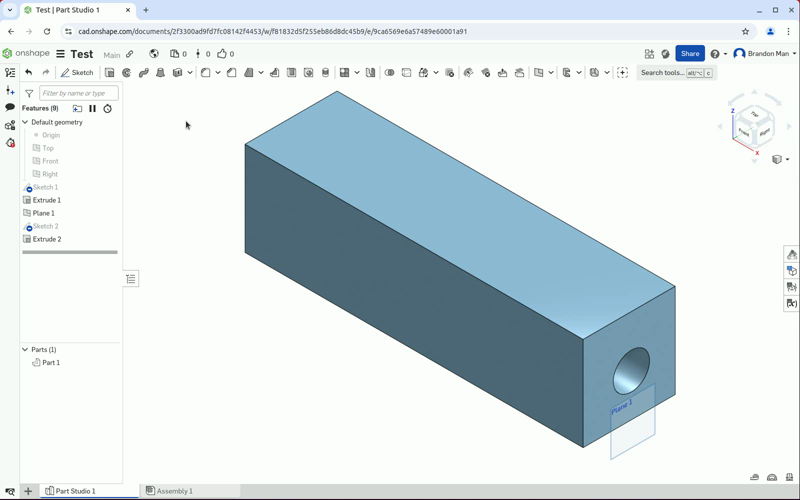
mouse_move(73, 189)
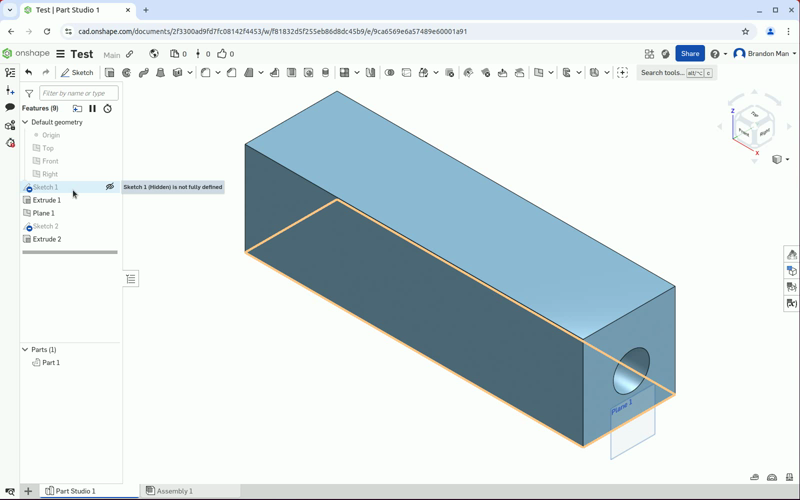
click(73, 189)